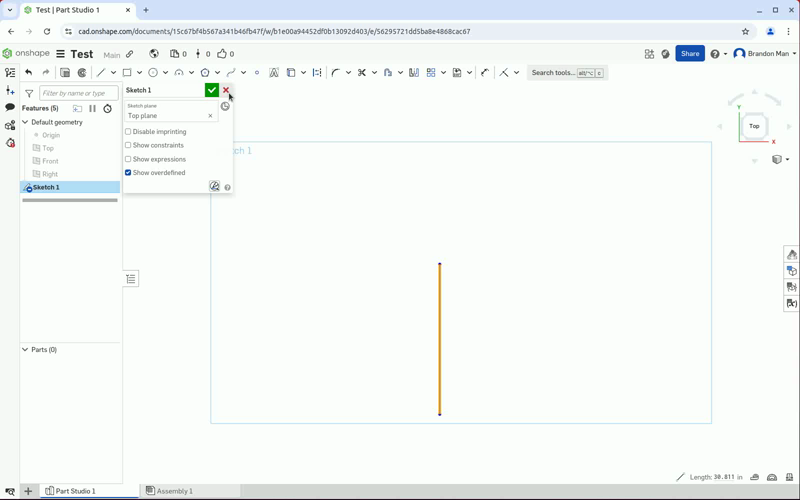
key(shift+h)
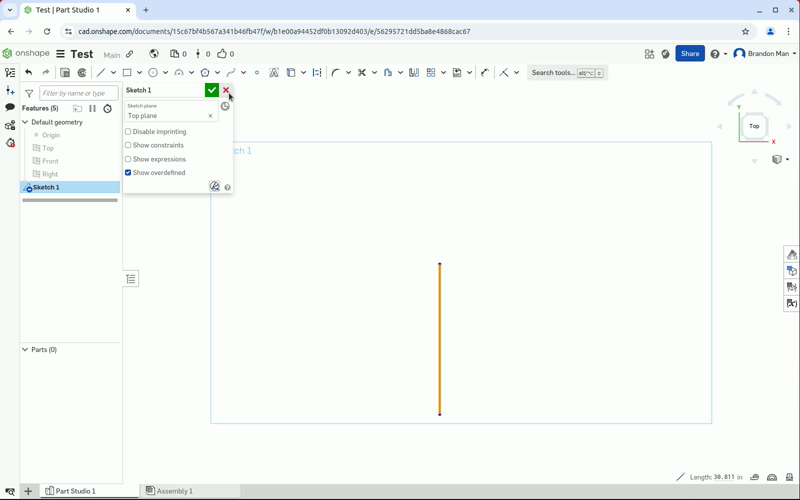
key(shift+s)
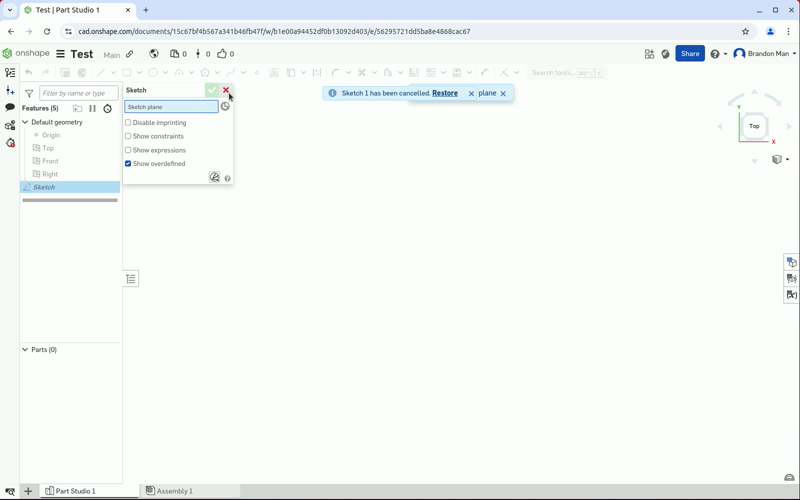
mouse_move(73, 150)
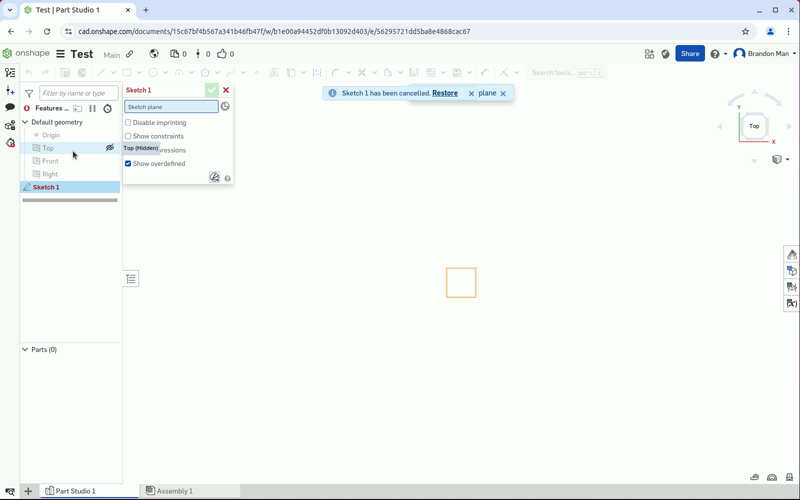
click(73, 150)
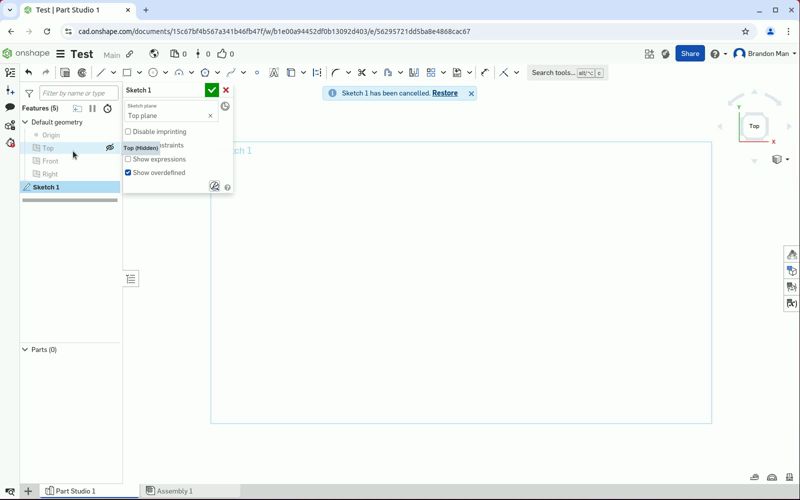
mouse_move(73, 352)
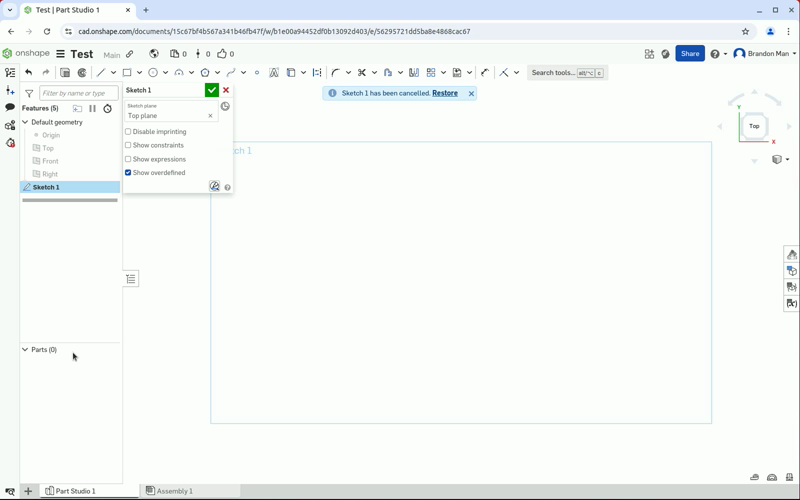
key(y)
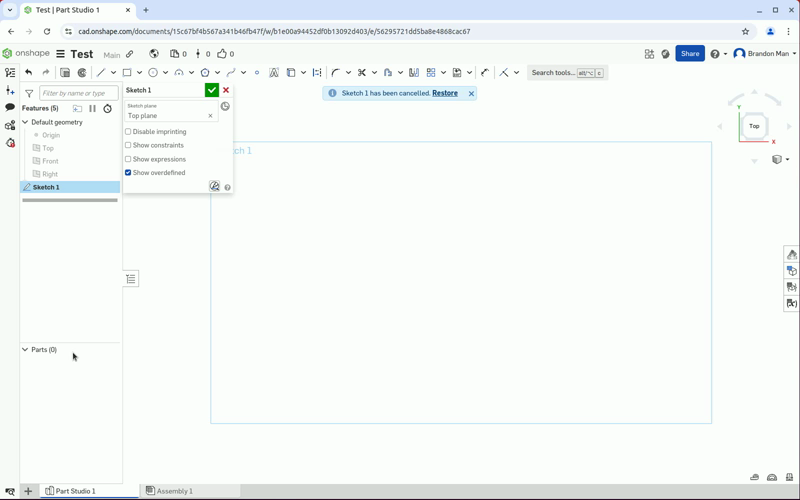
key(c)
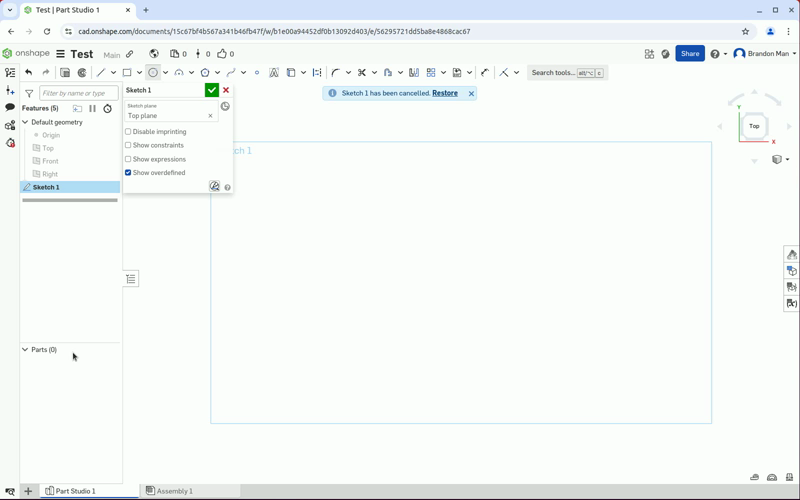
key_down(shift)
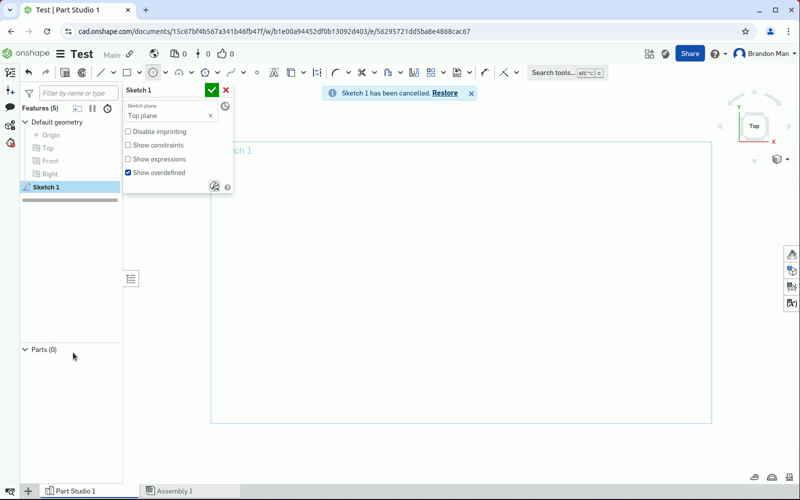
mouse_move(367, 212)
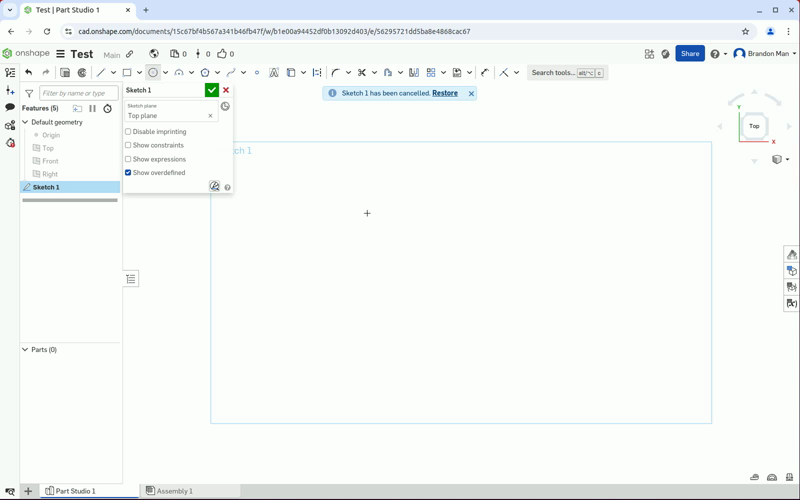
click(367, 212)
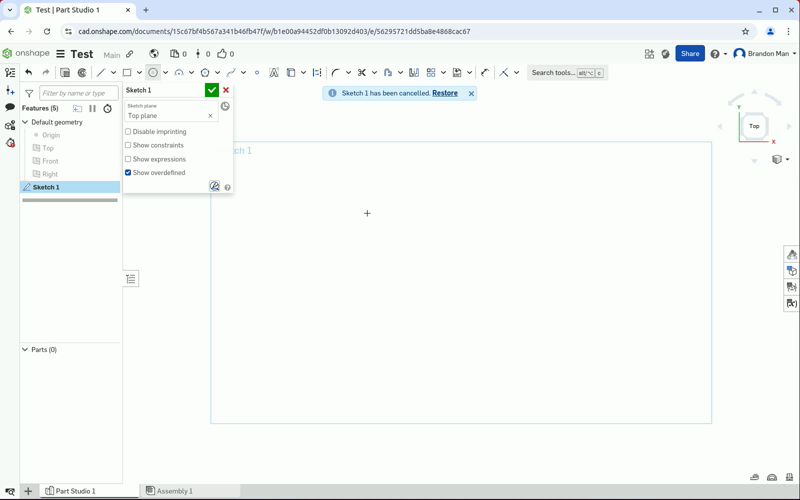
key_up(shift)
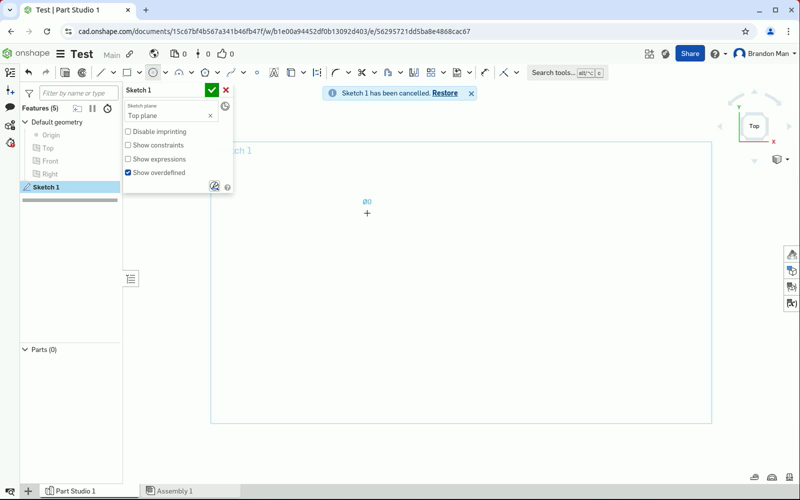
mouse_move(386, 212)
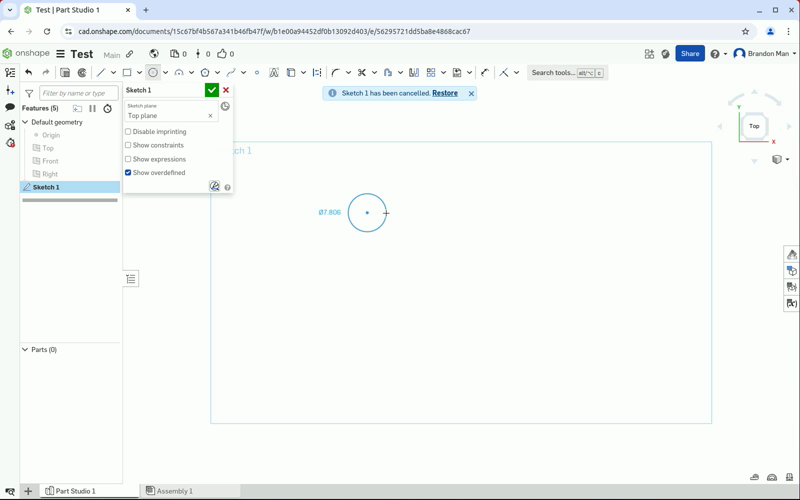
click(386, 212)
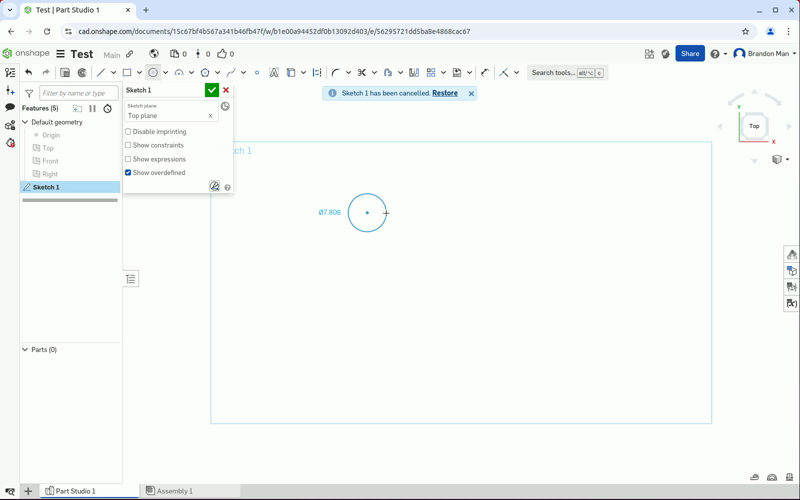
key(esc)
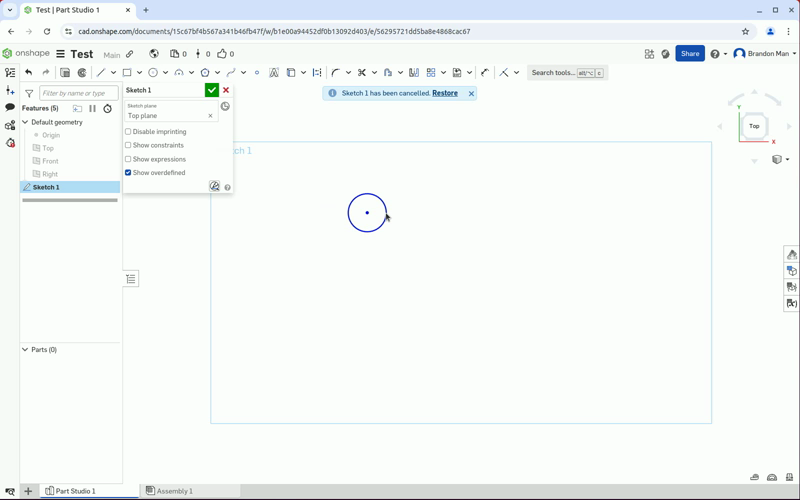
mouse_move(378, 208)
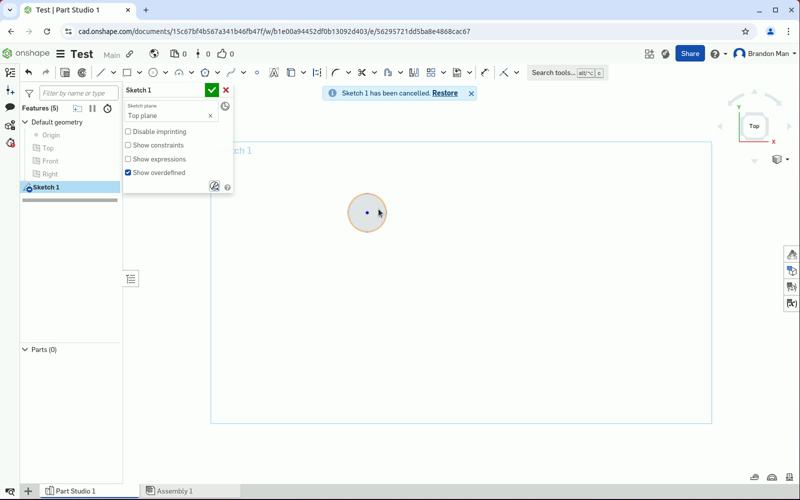
scroll(6)
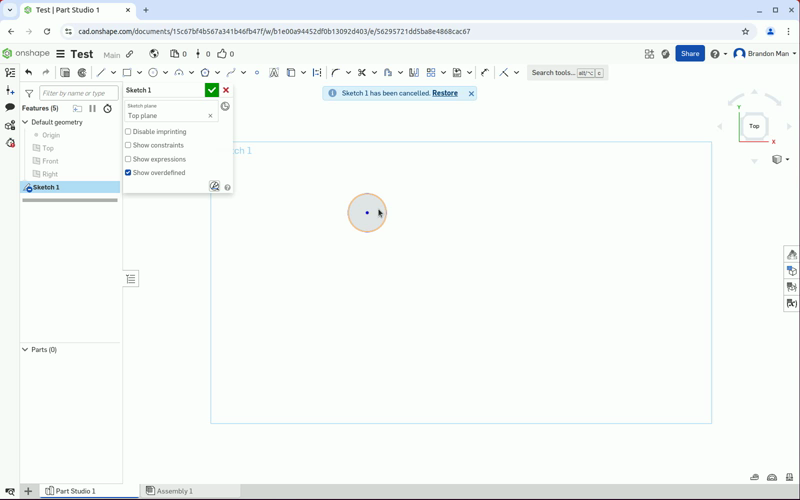
scroll(6)
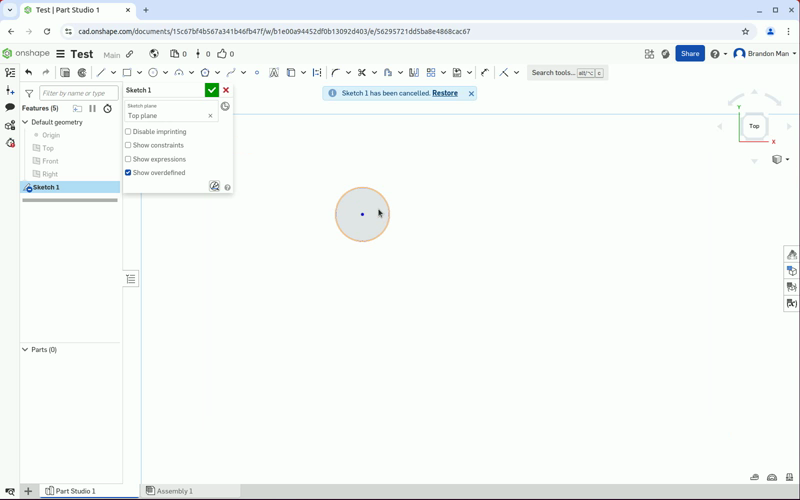
scroll(6)
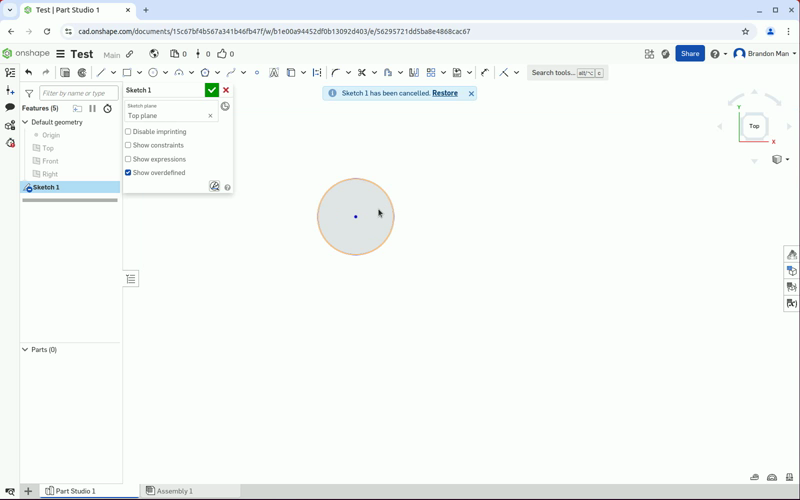
scroll(6)
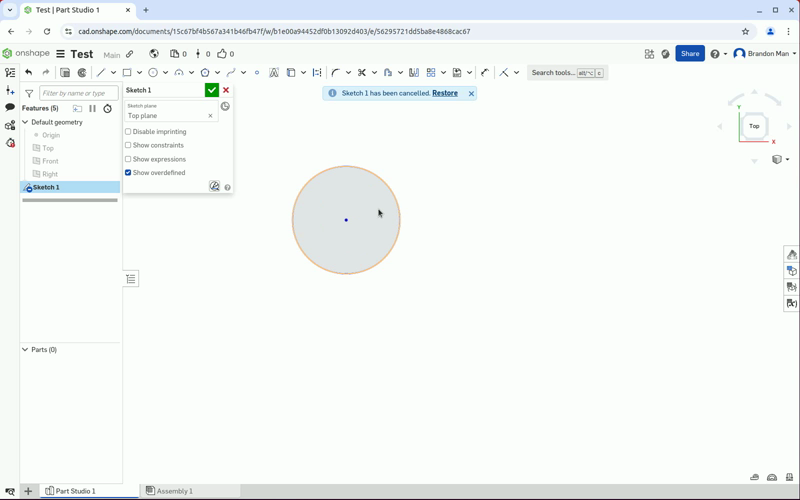
scroll(6)
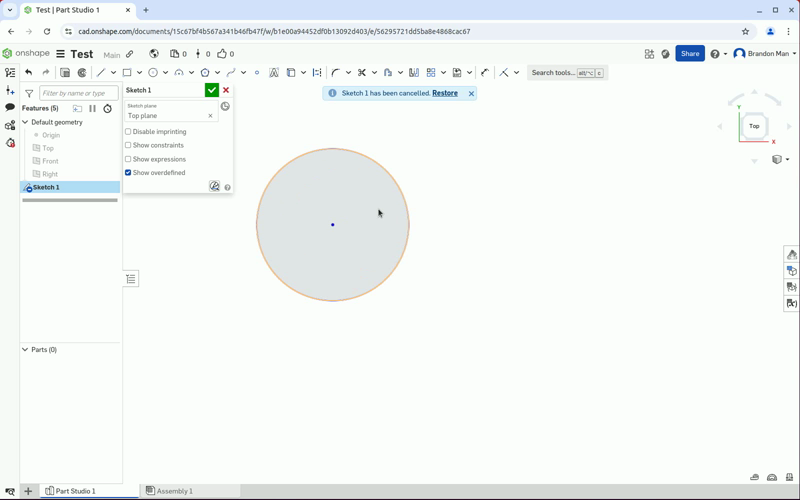
scroll(6)
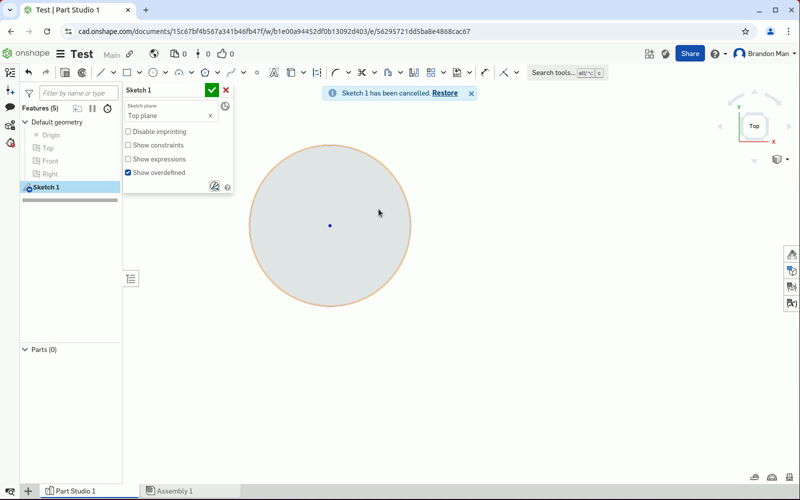
scroll(6)
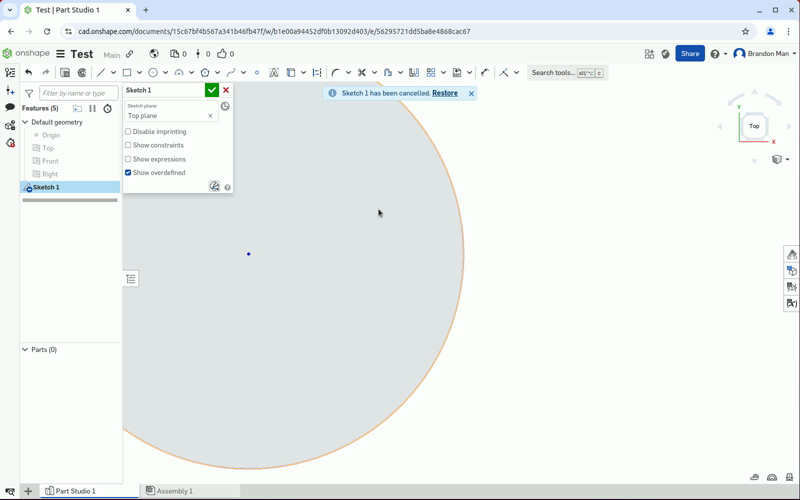
click(378, 208)
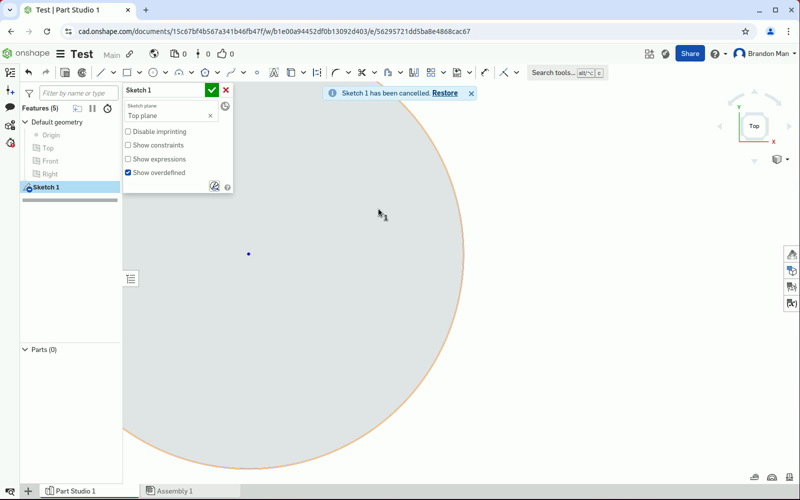
scroll(-6)
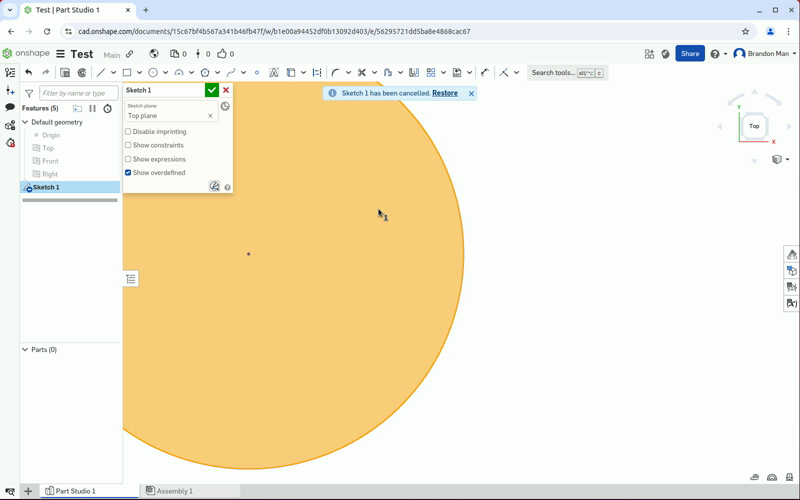
scroll(-6)
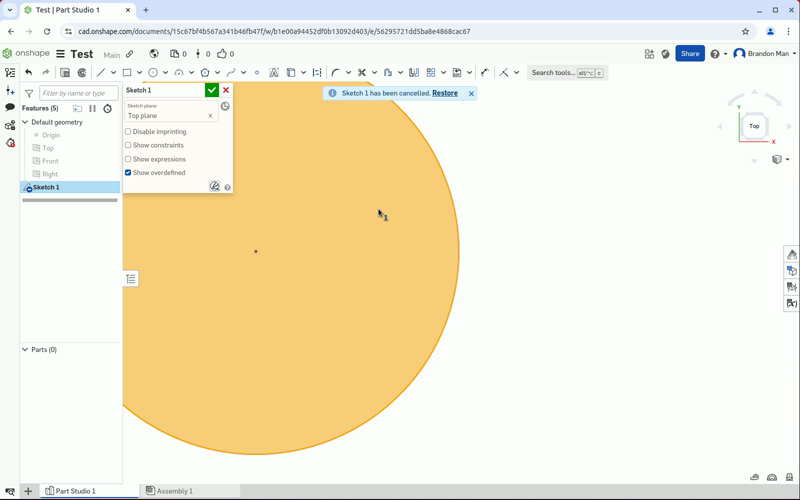
scroll(-6)
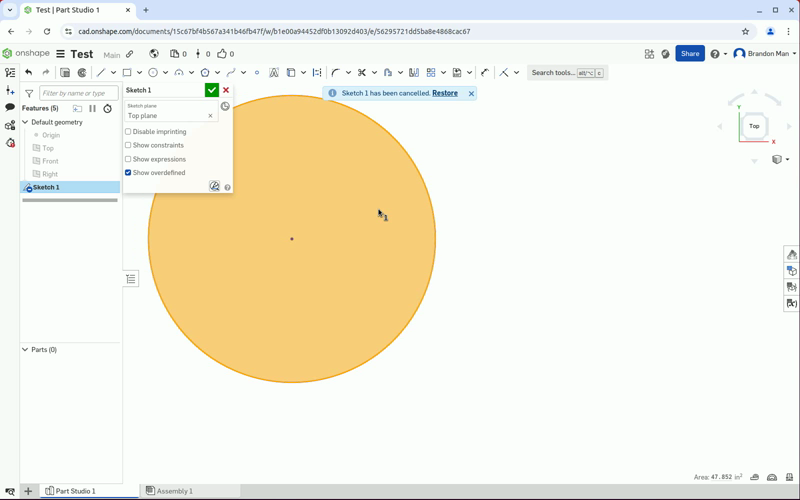
scroll(-6)
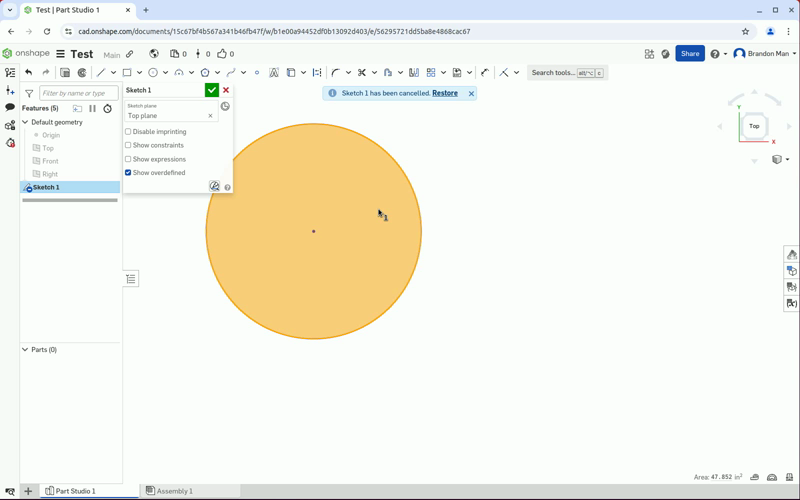
scroll(-6)
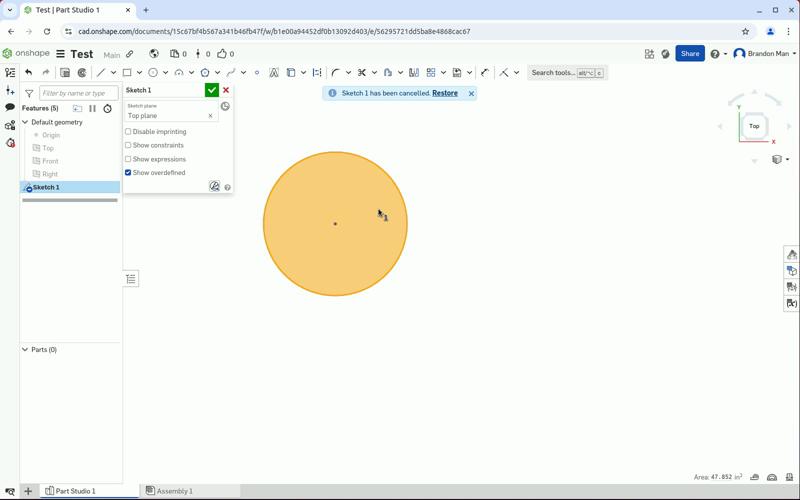
scroll(-6)
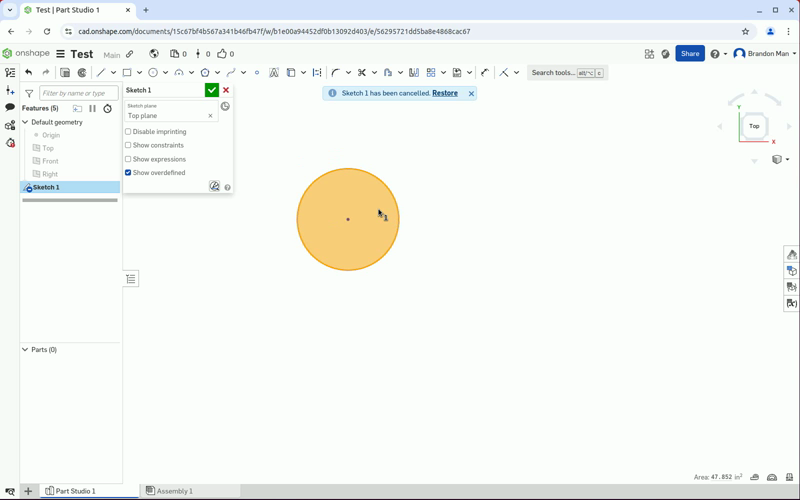
scroll(-6)
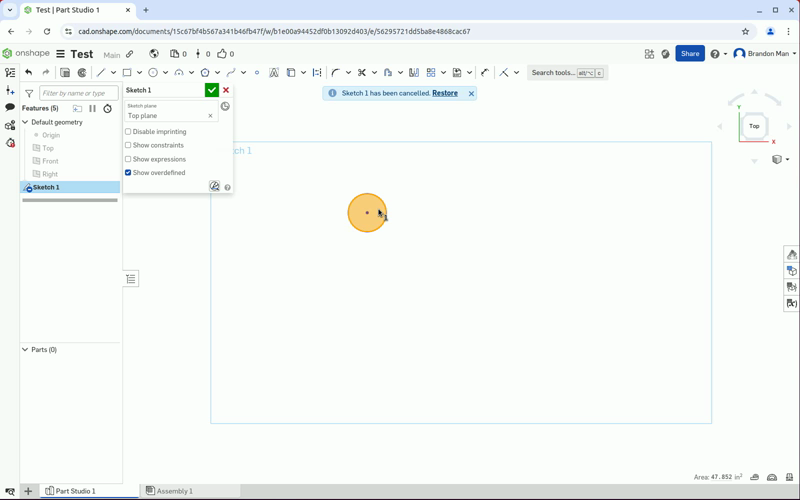
mouse_move(73, 352)
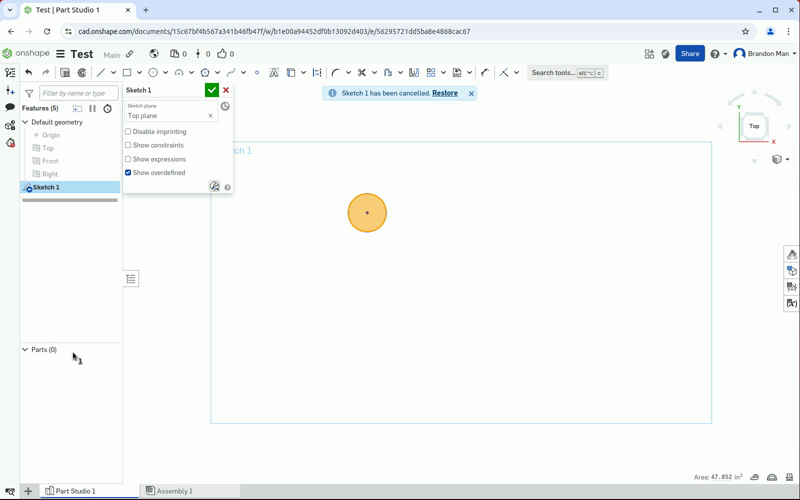
key(shift+y)
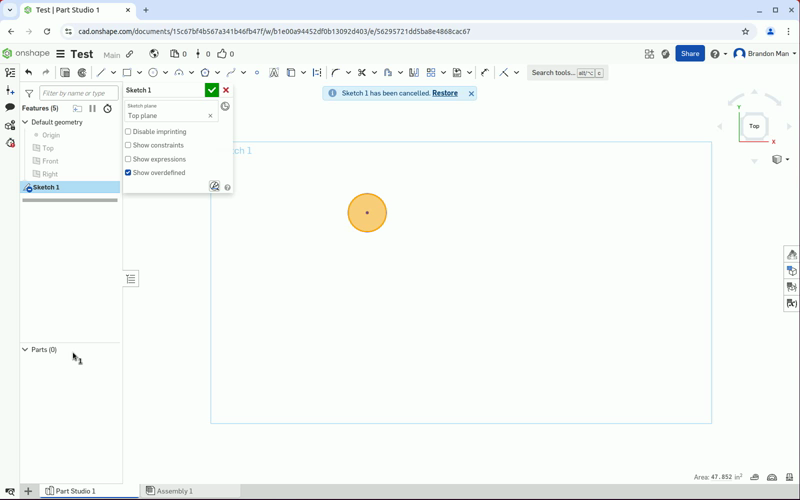
key(shift+e)
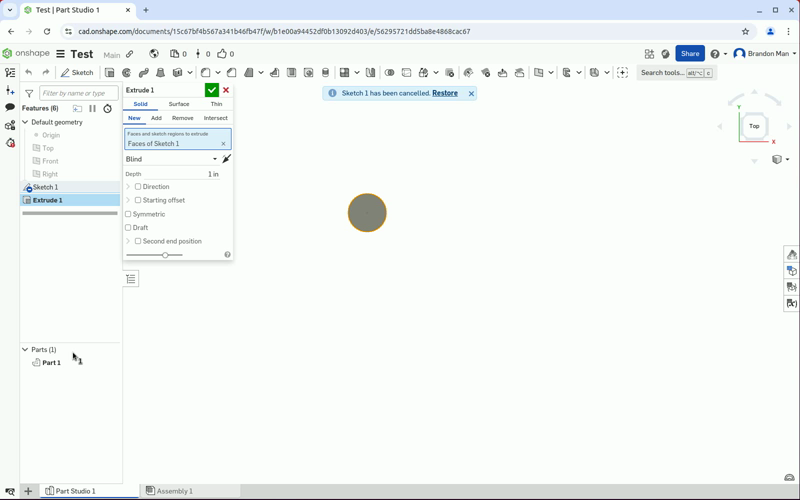
mouse_move(143, 106)
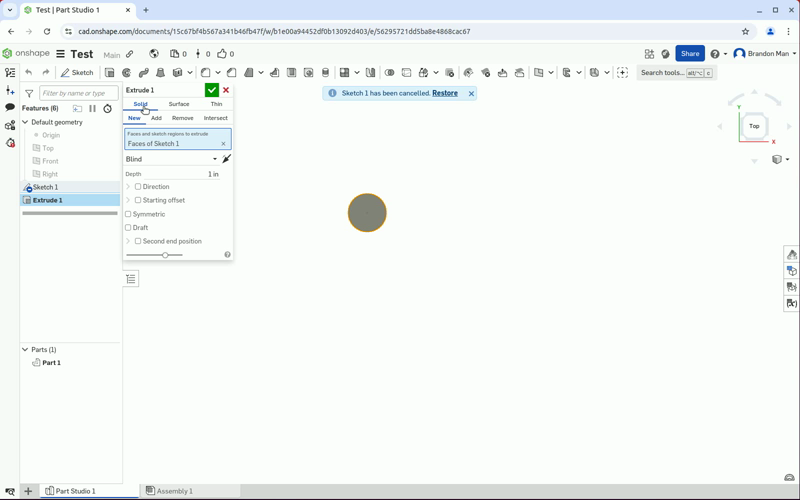
click(143, 106)
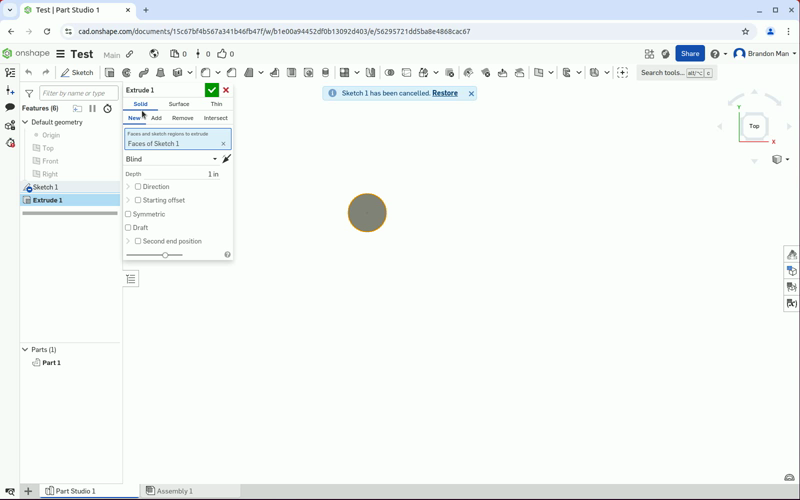
mouse_move(137, 120)
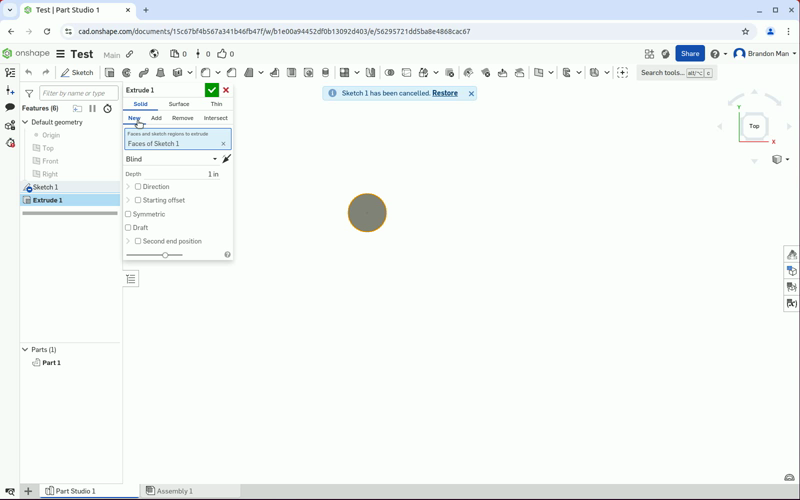
click(137, 120)
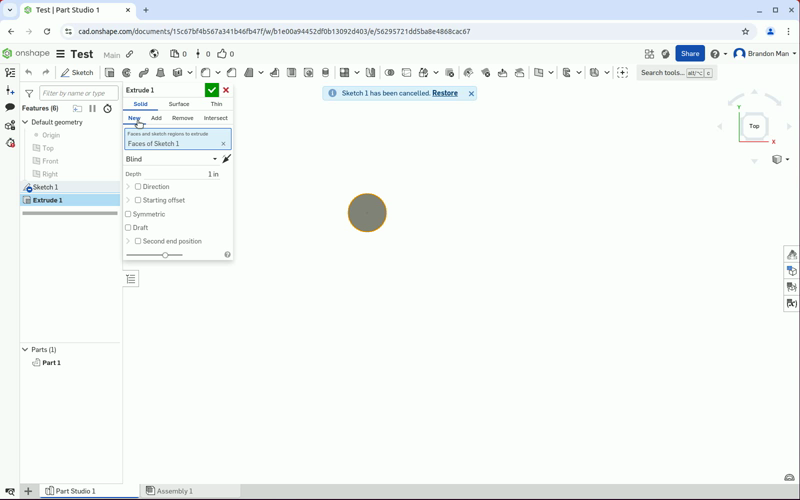
key(tab, 4)
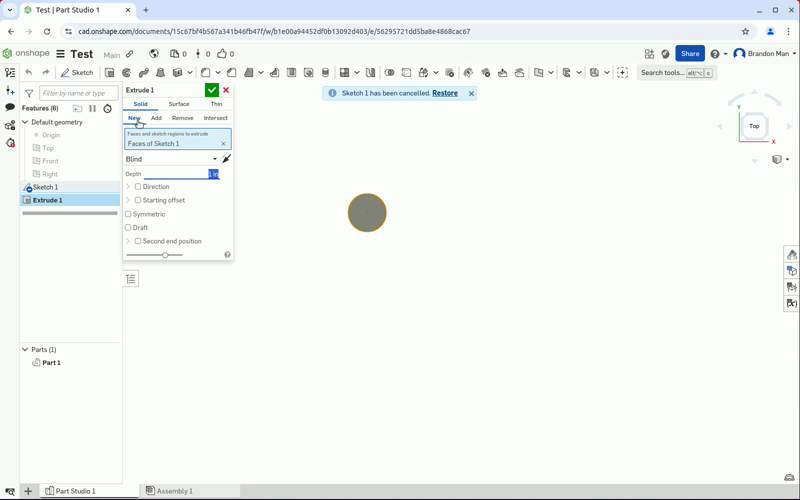
text(1.926)
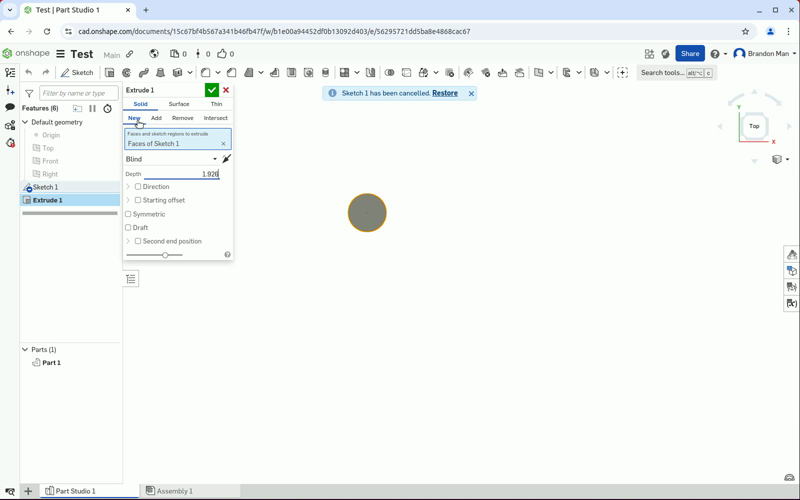
key(enter)
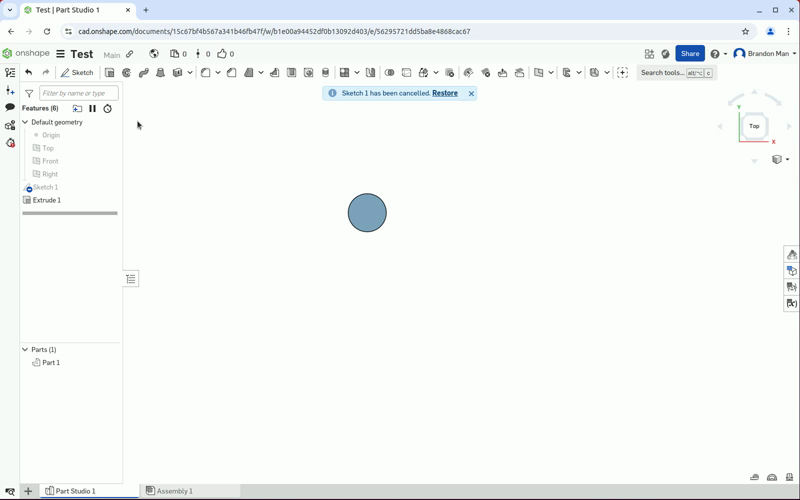
key(shift+h)
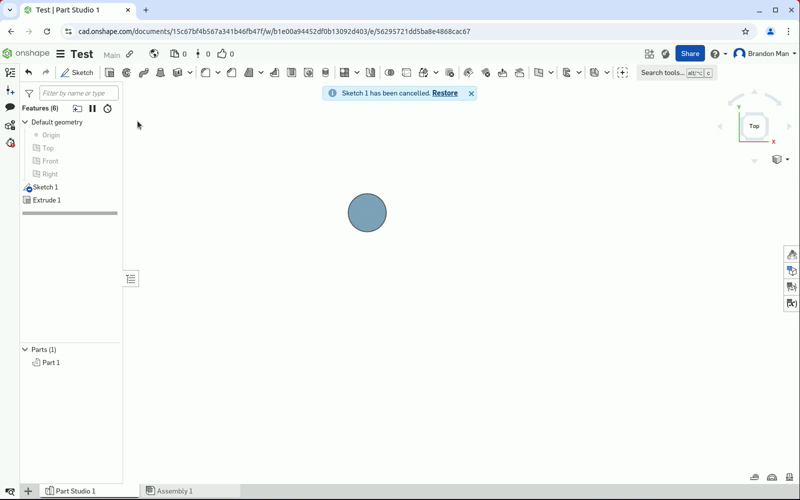
key(shift+h)
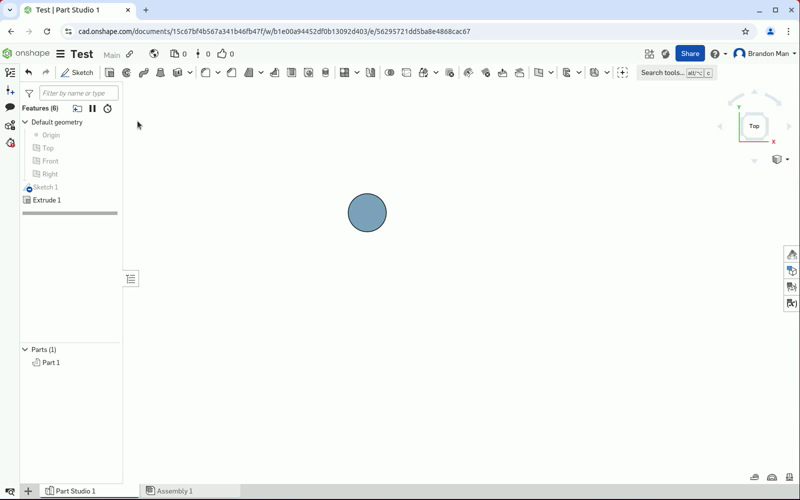
mouse_move(73, 189)
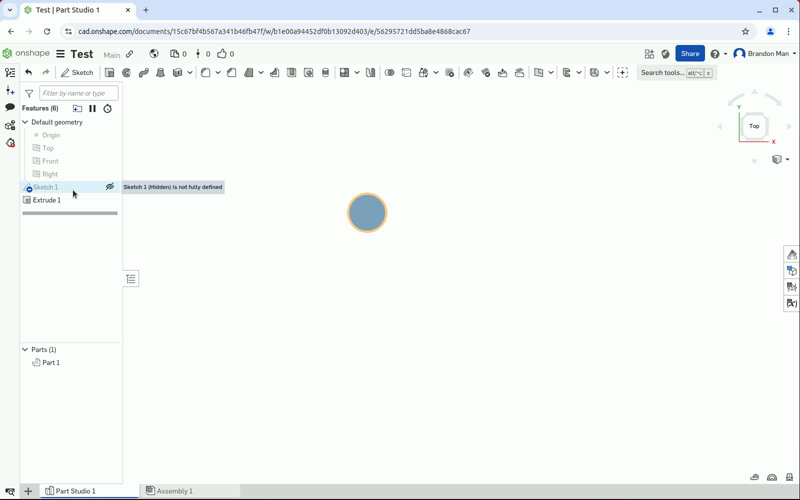
click(73, 189)
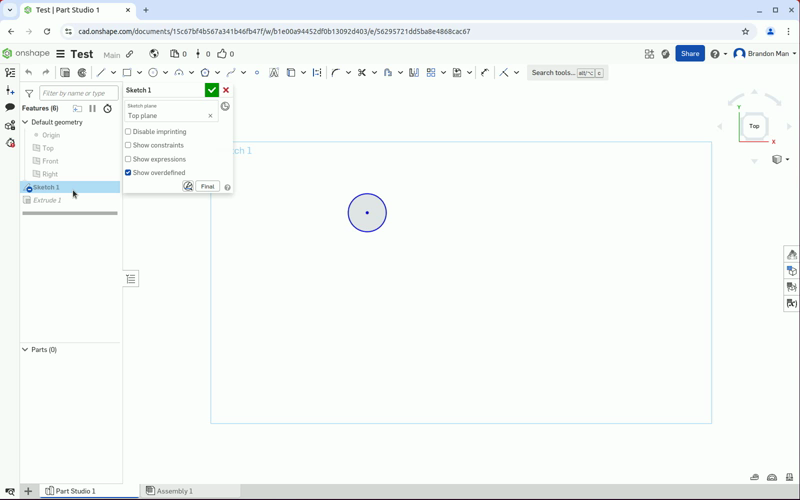
mouse_move(229, 92)
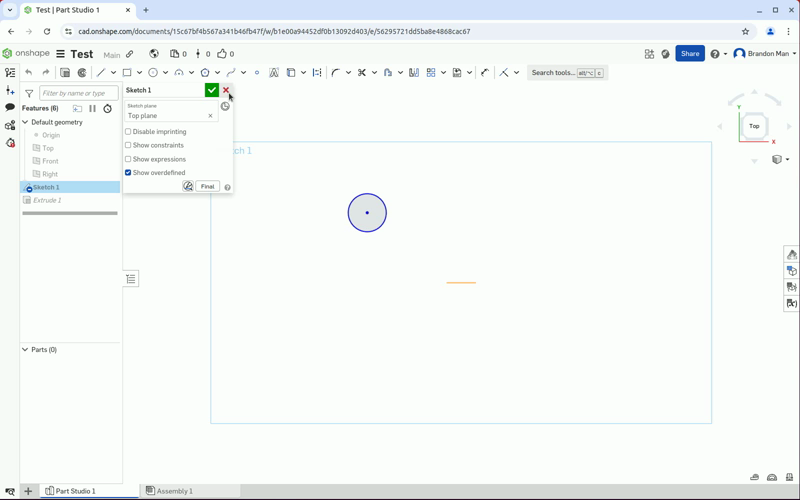
click(229, 92)
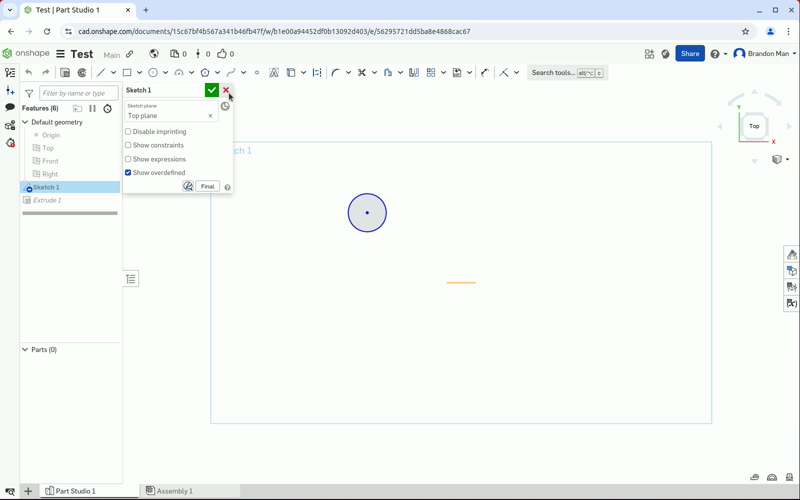
key(shift+s)
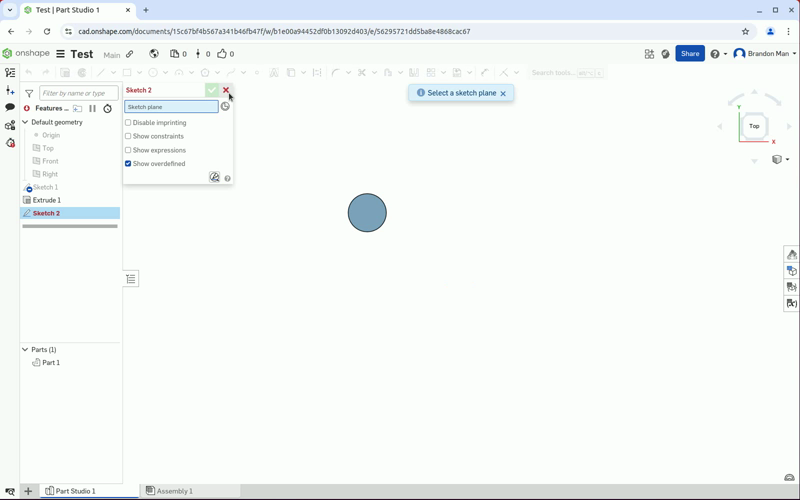
mouse_move(73, 150)
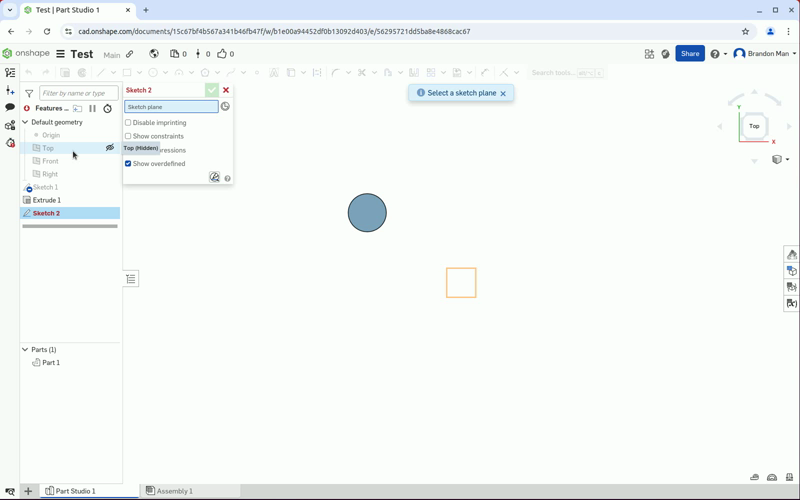
click(73, 150)
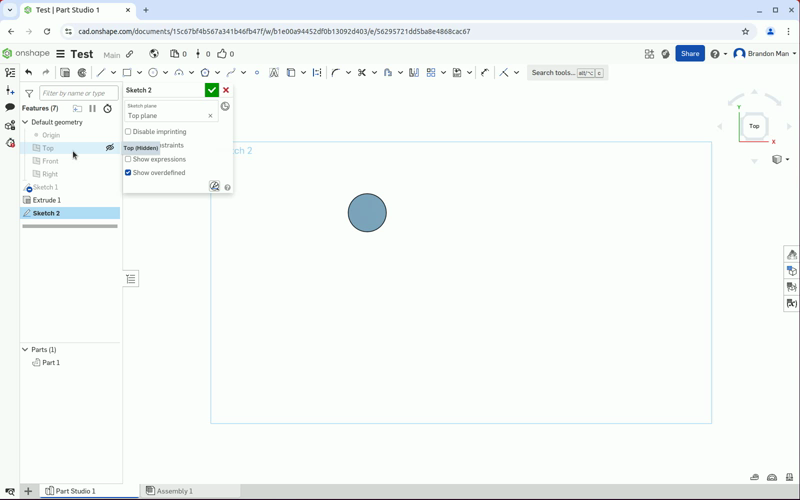
mouse_move(73, 352)
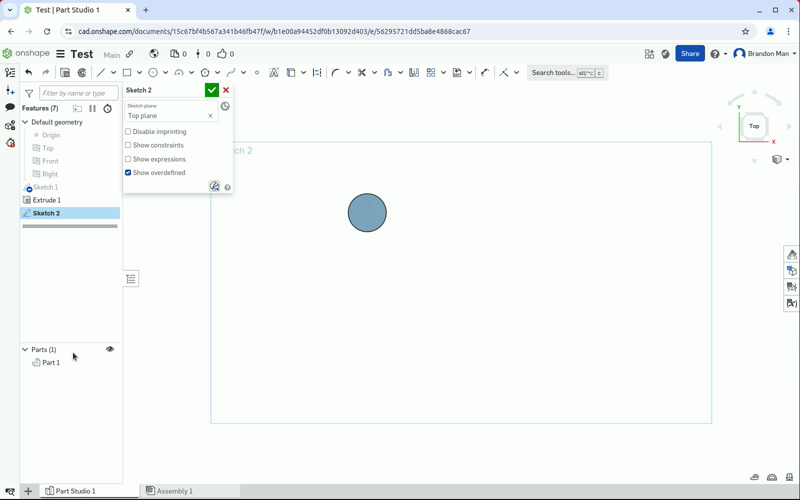
key(y)
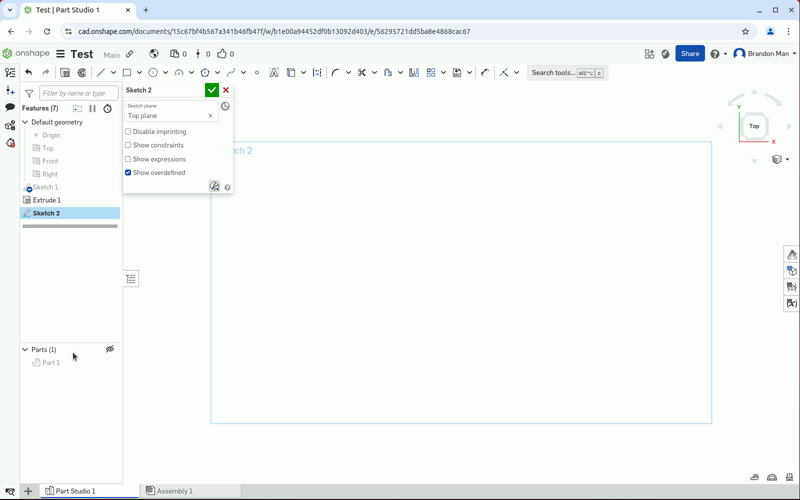
key(c)
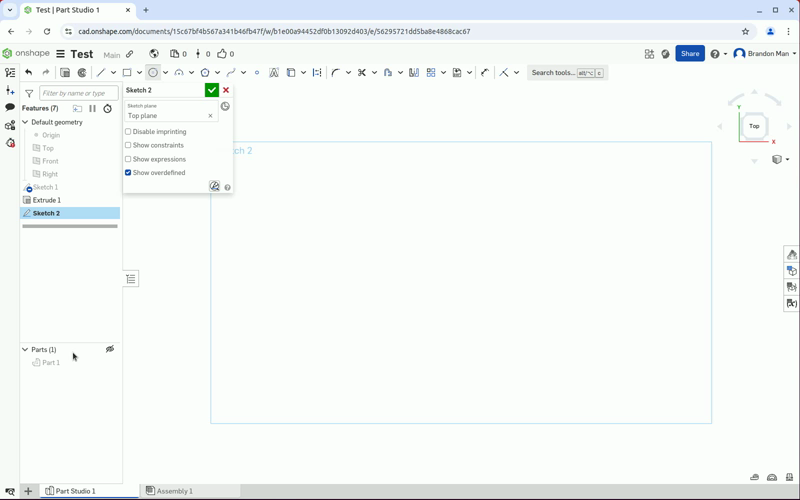
key_down(shift)
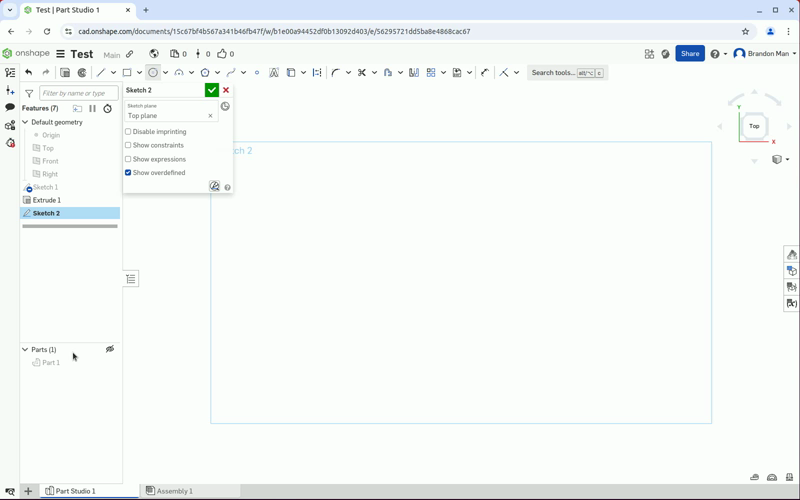
mouse_move(446, 209)
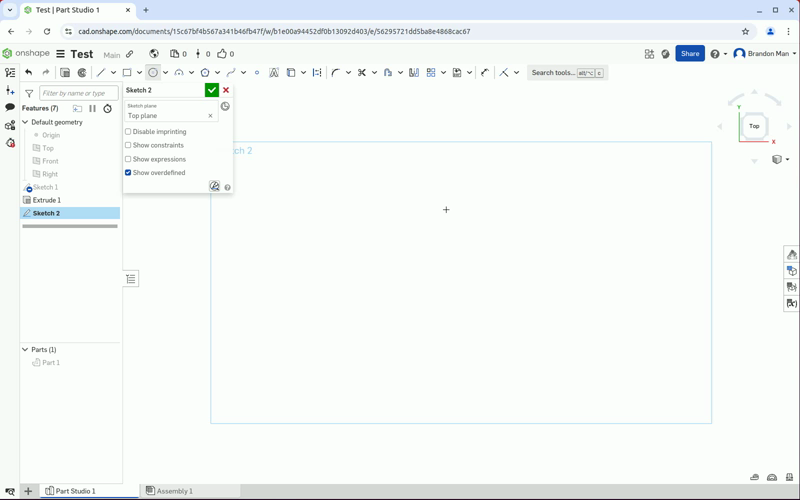
click(446, 209)
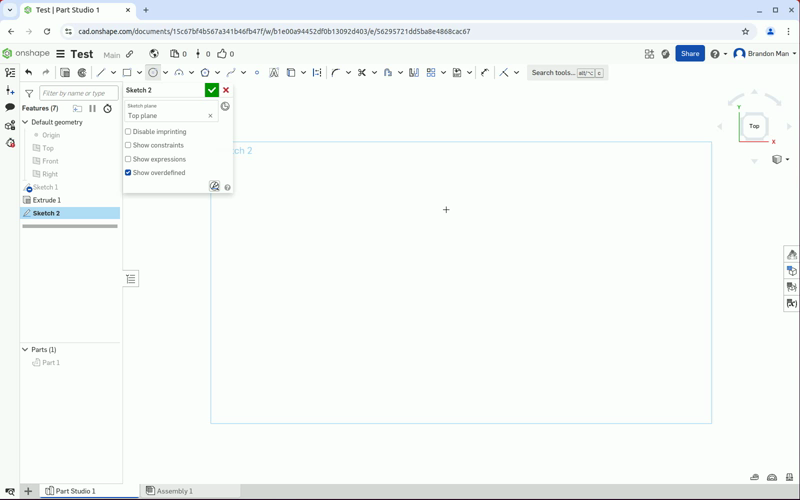
key_up(shift)
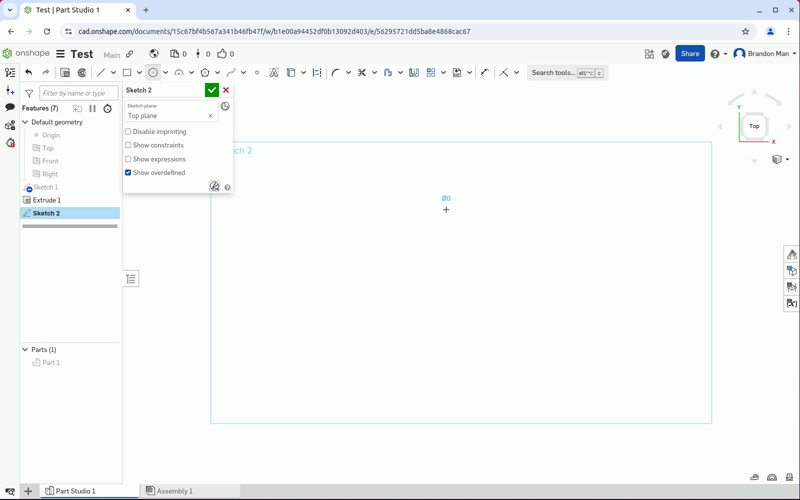
mouse_move(461, 209)
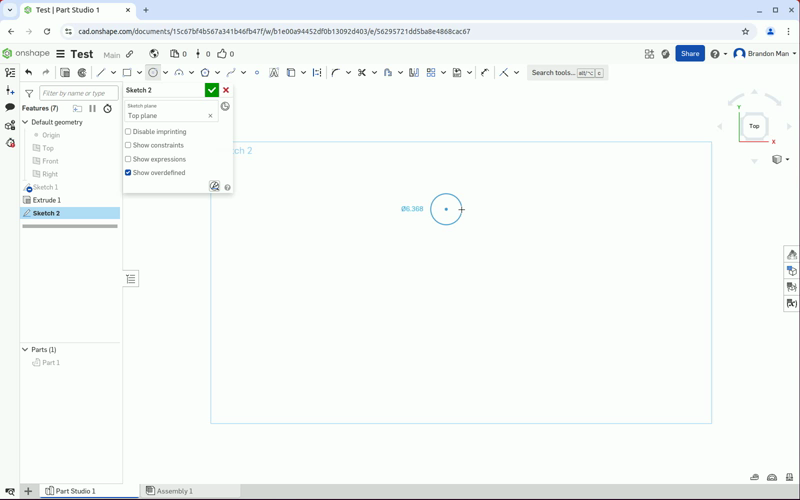
click(461, 209)
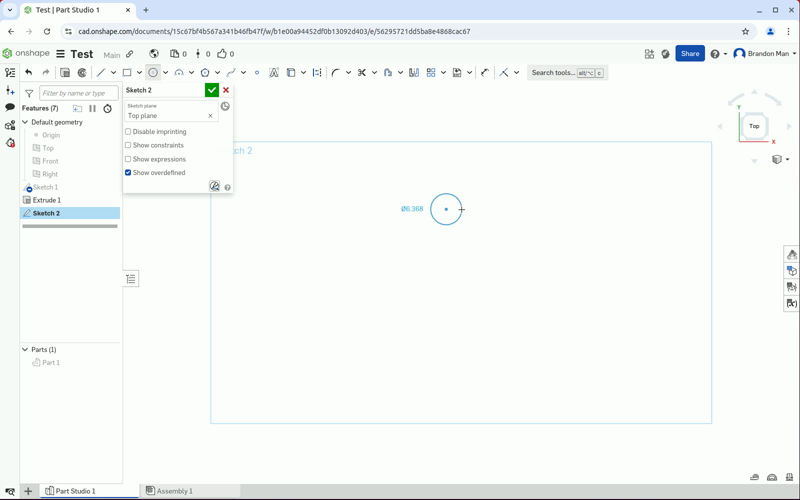
key(esc)
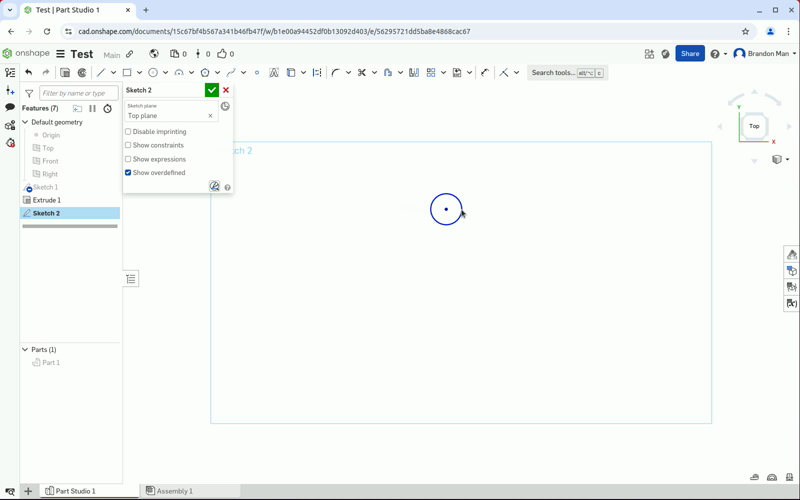
mouse_move(439, 203)
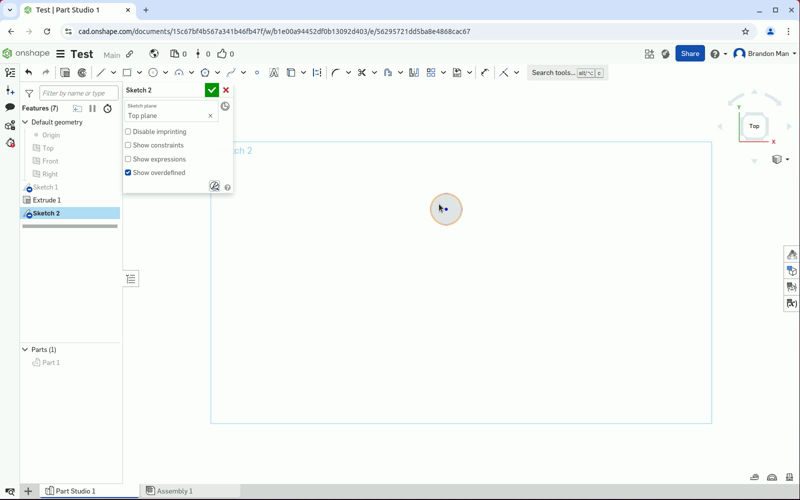
scroll(6)
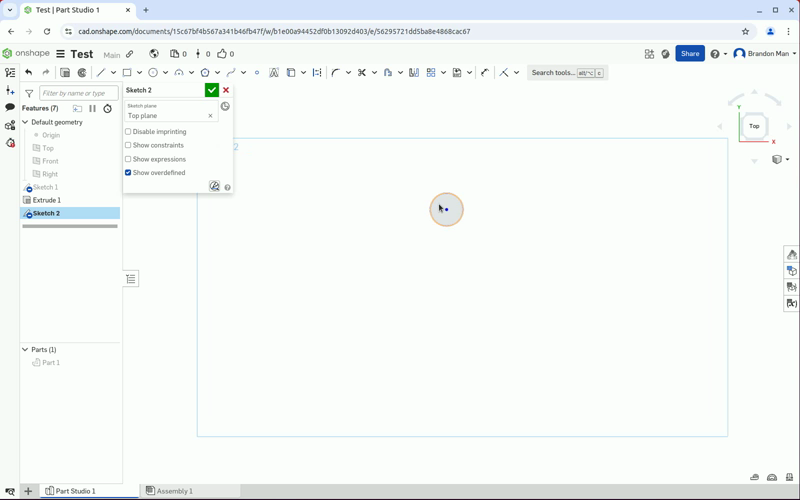
scroll(6)
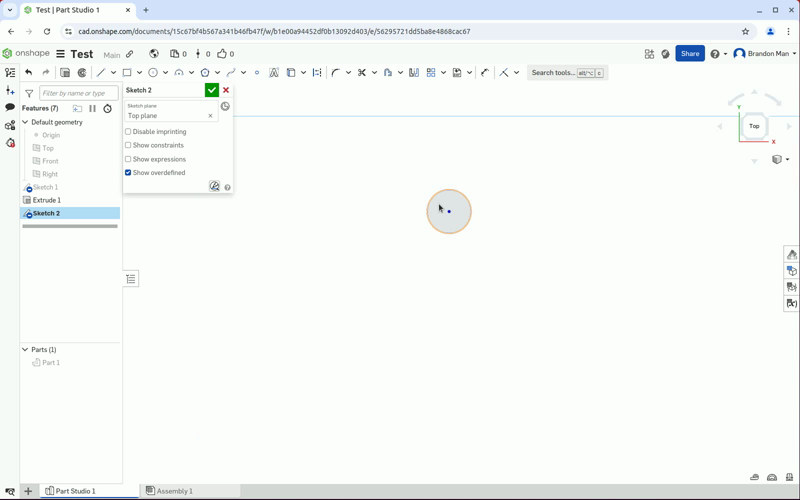
scroll(6)
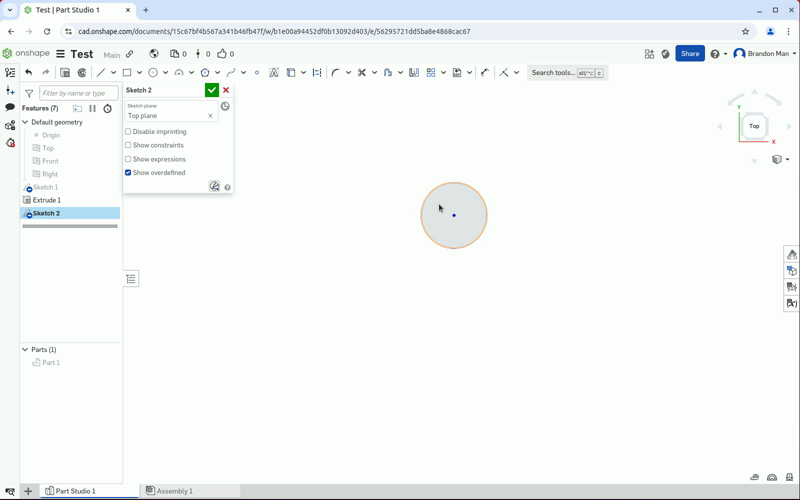
scroll(6)
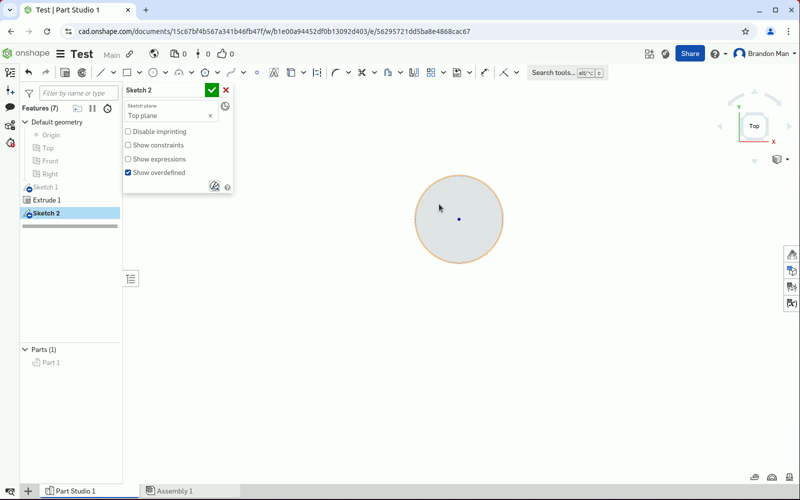
scroll(6)
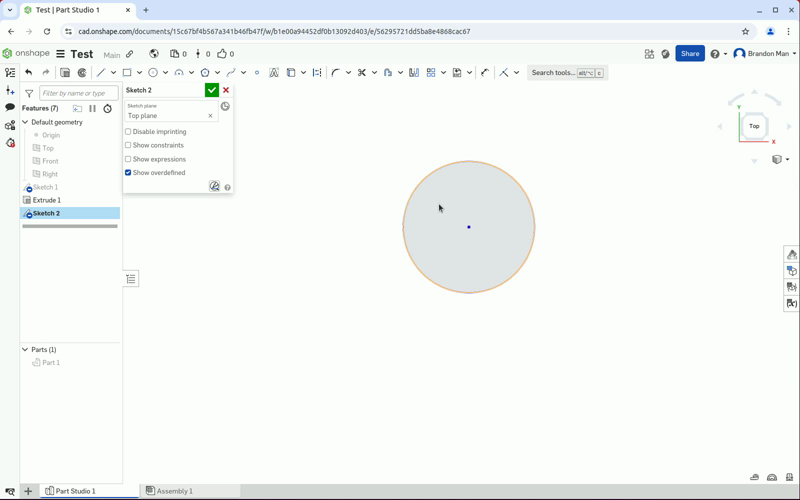
scroll(6)
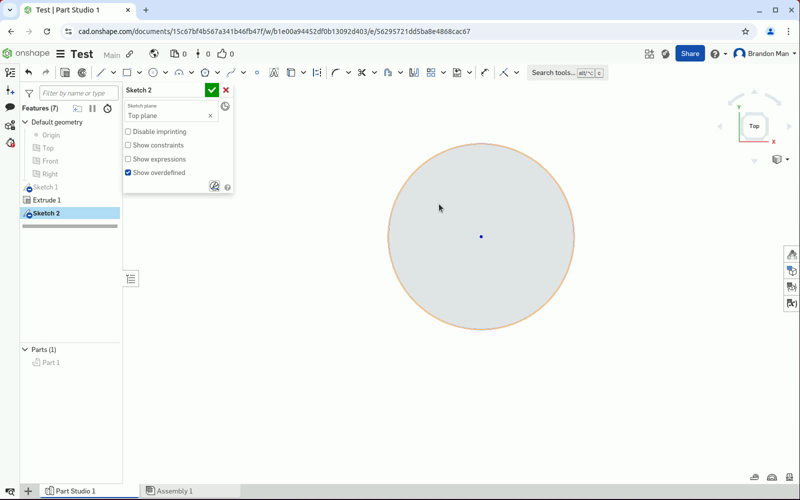
scroll(6)
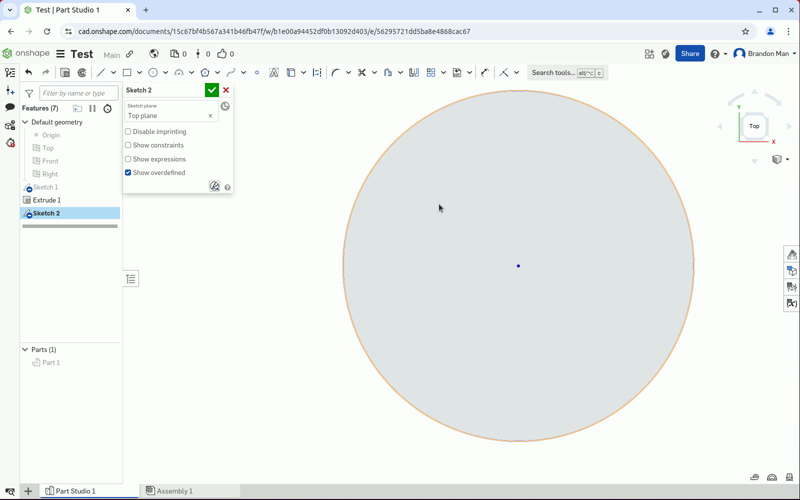
click(439, 203)
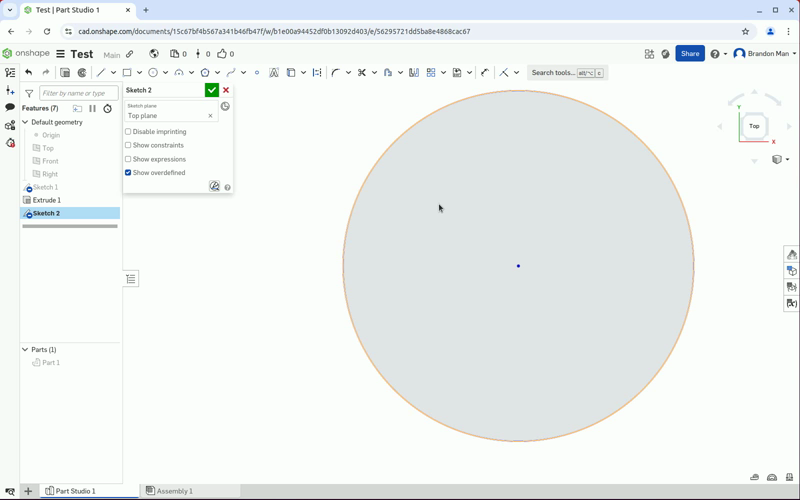
scroll(-6)
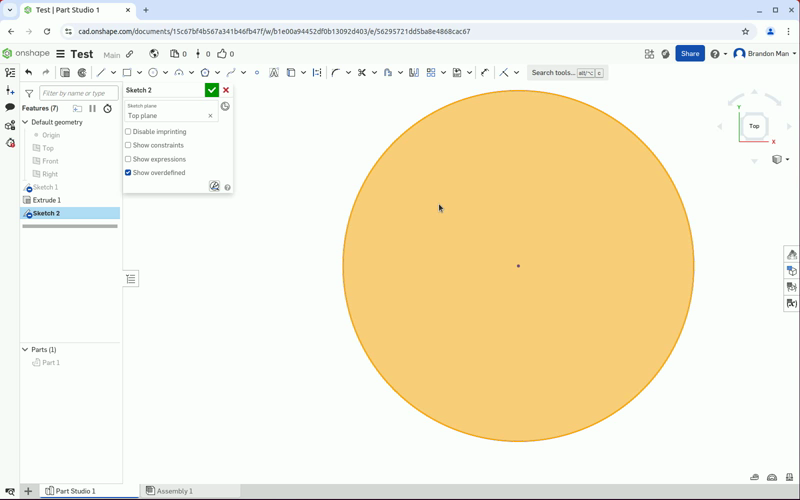
scroll(-6)
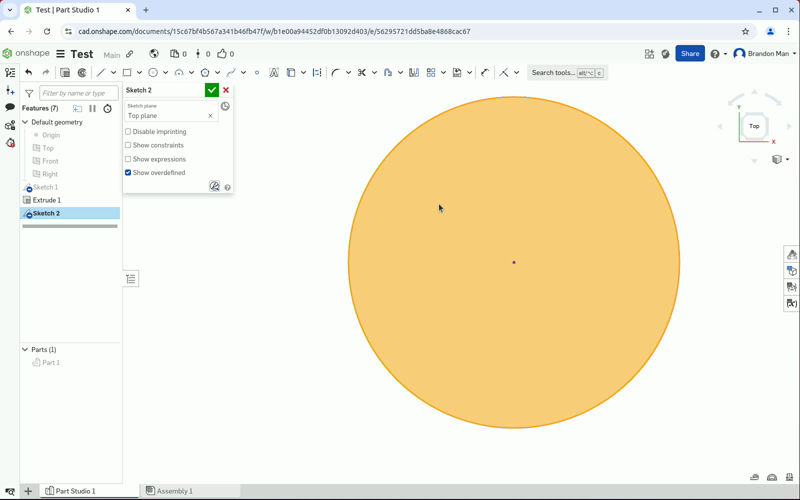
scroll(-6)
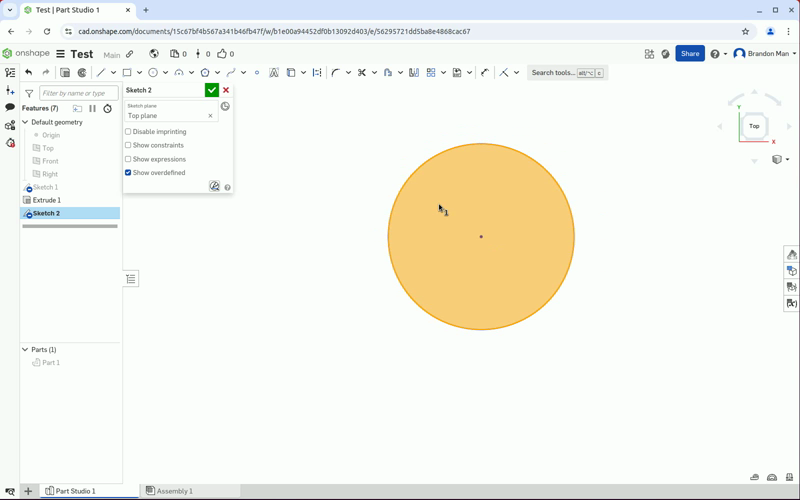
scroll(-6)
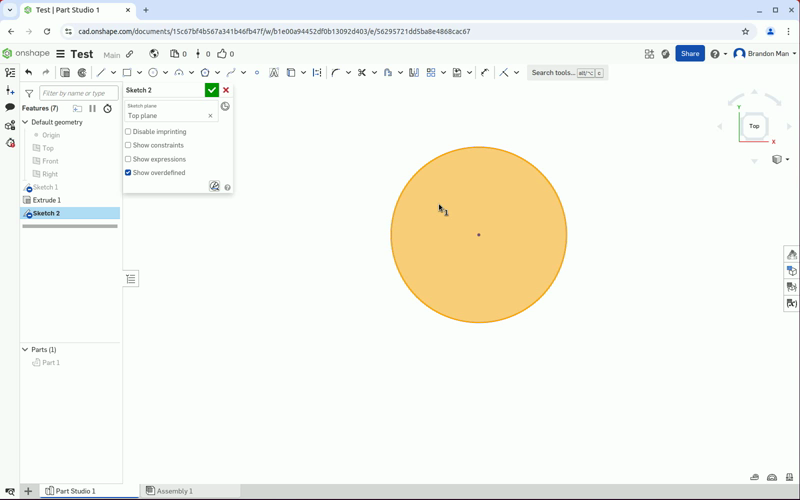
scroll(-6)
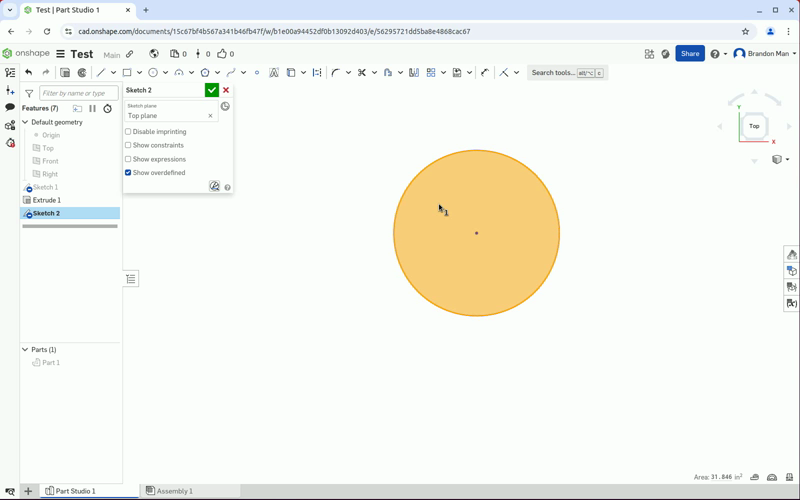
scroll(-6)
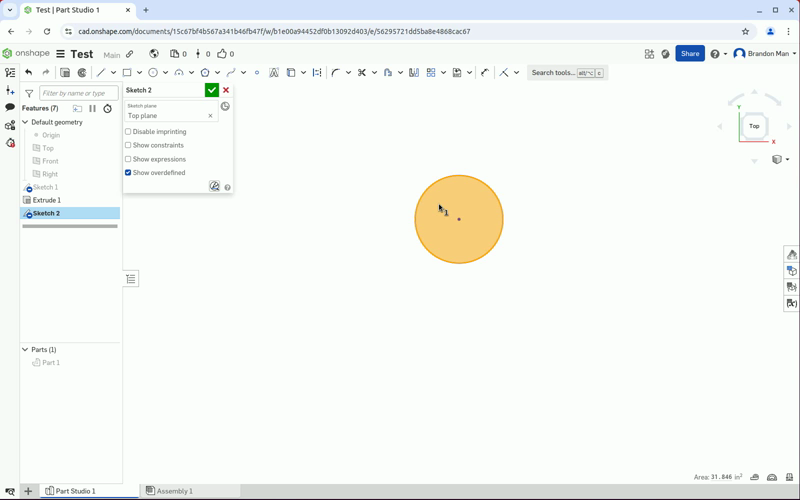
scroll(-6)
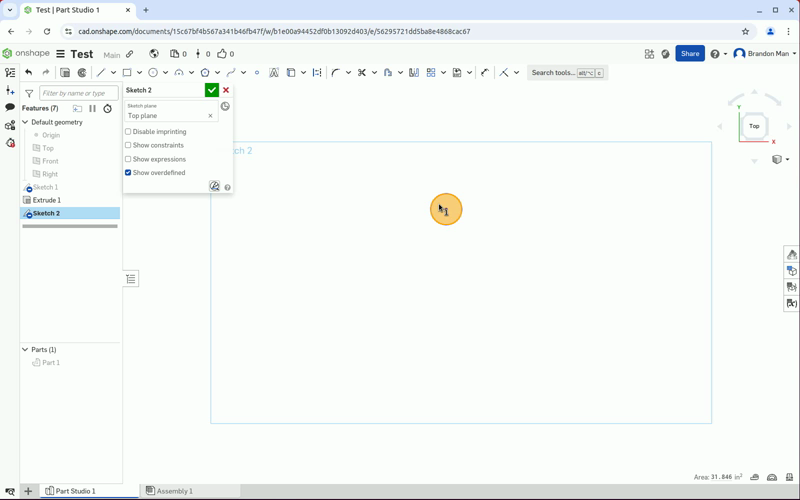
mouse_move(73, 352)
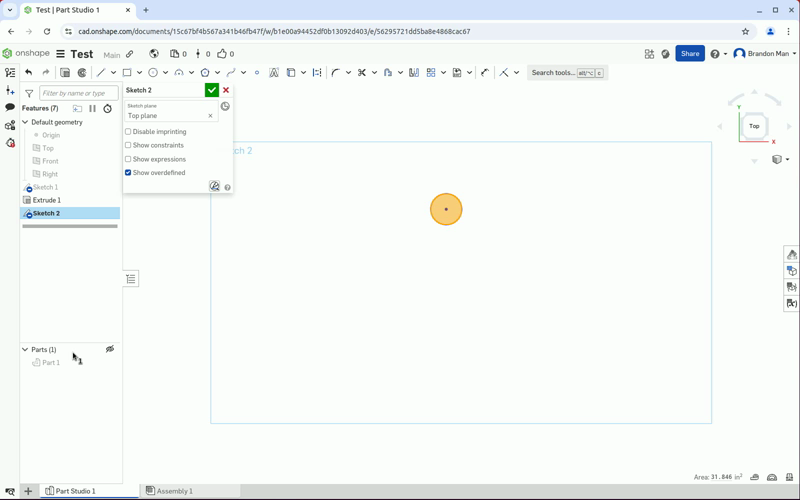
key(shift+y)
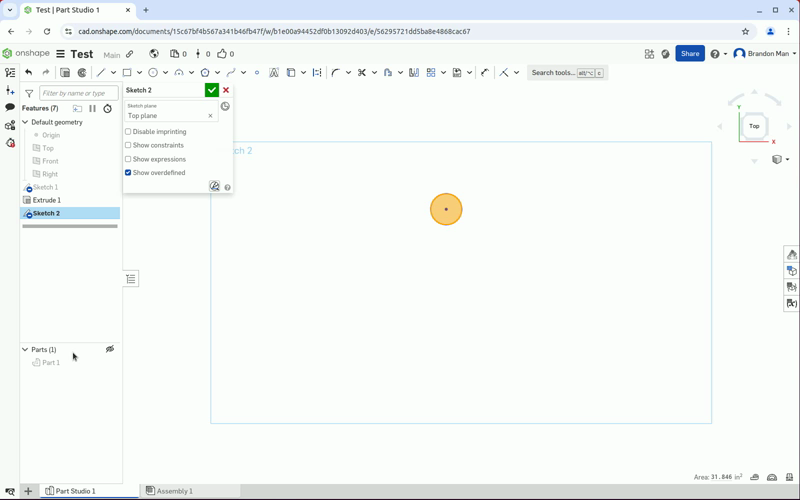
key(shift+e)
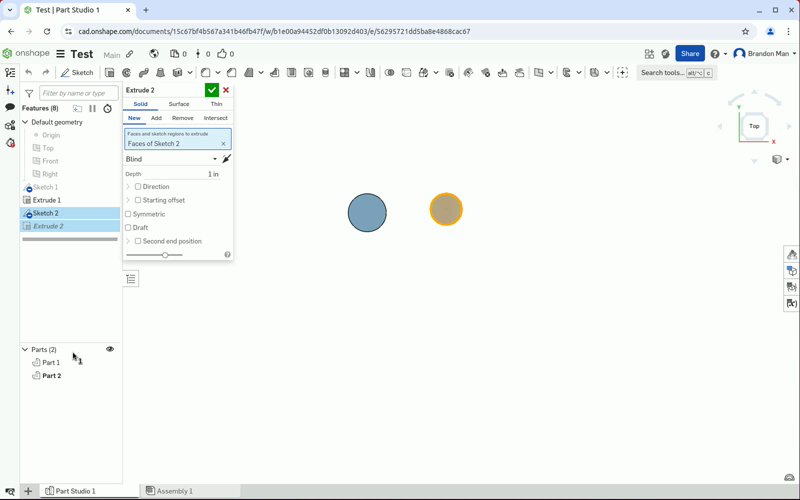
mouse_move(143, 106)
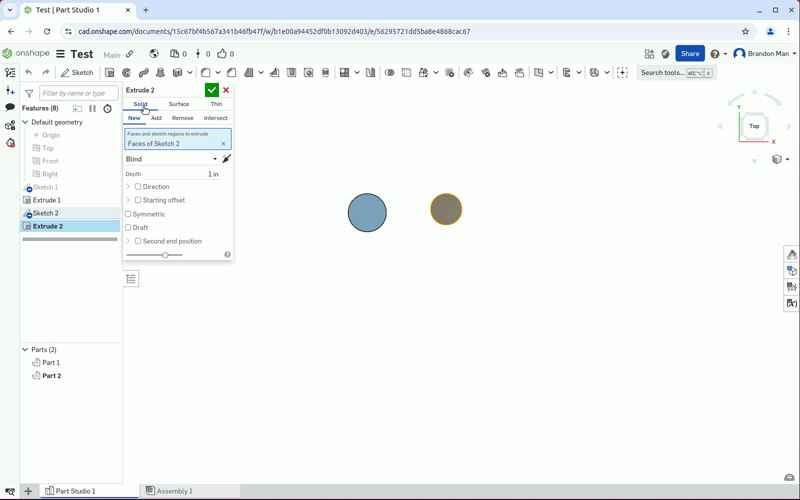
click(143, 106)
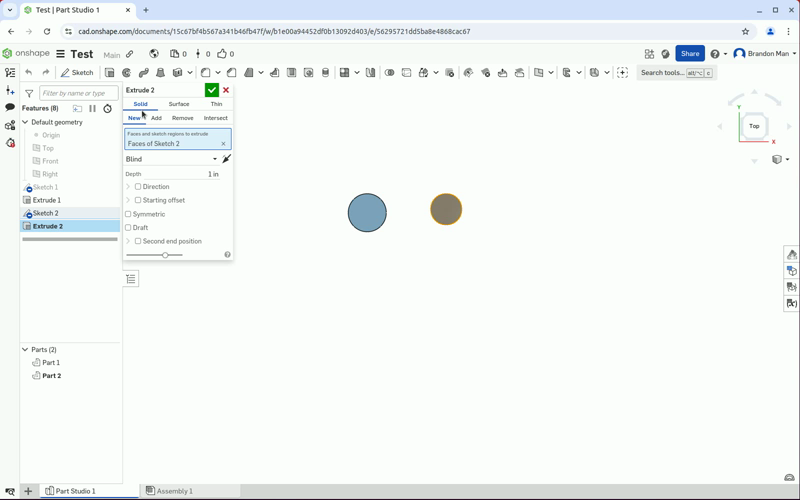
mouse_move(137, 120)
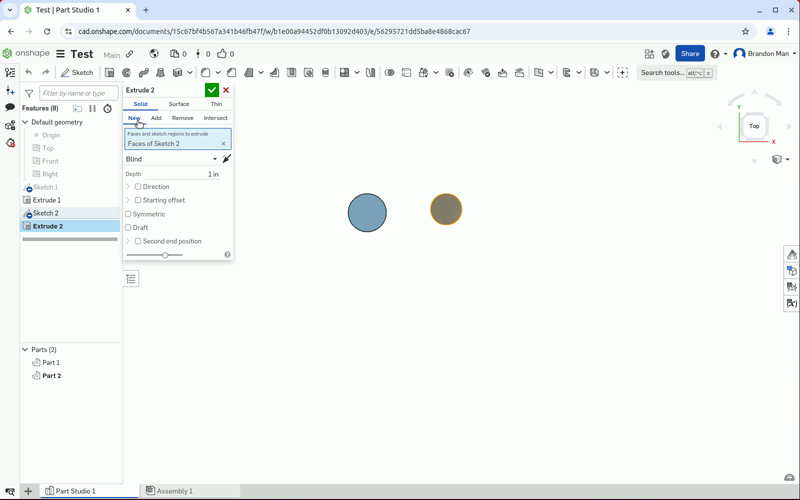
click(137, 120)
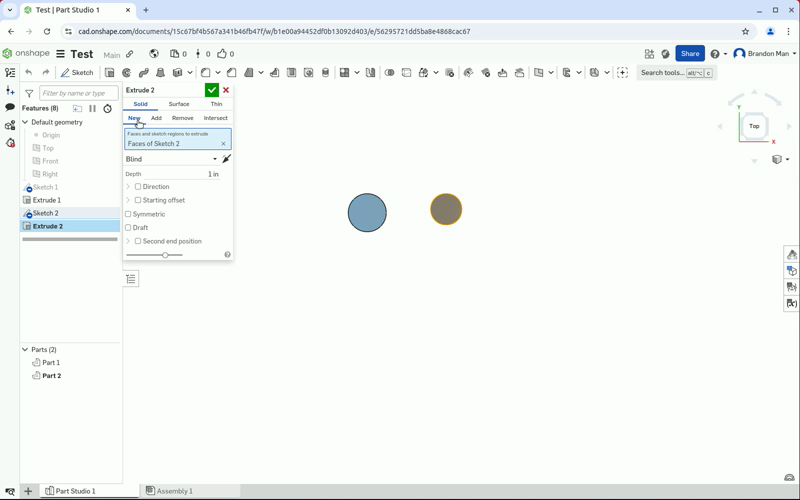
key(tab, 4)
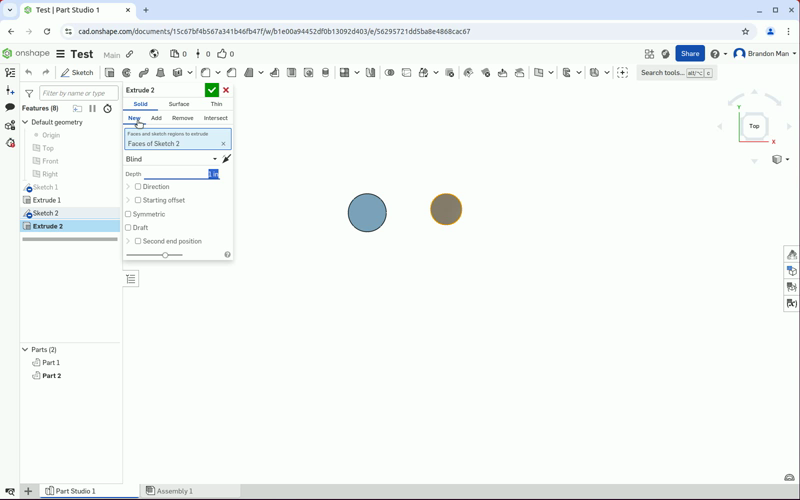
text(1.926)
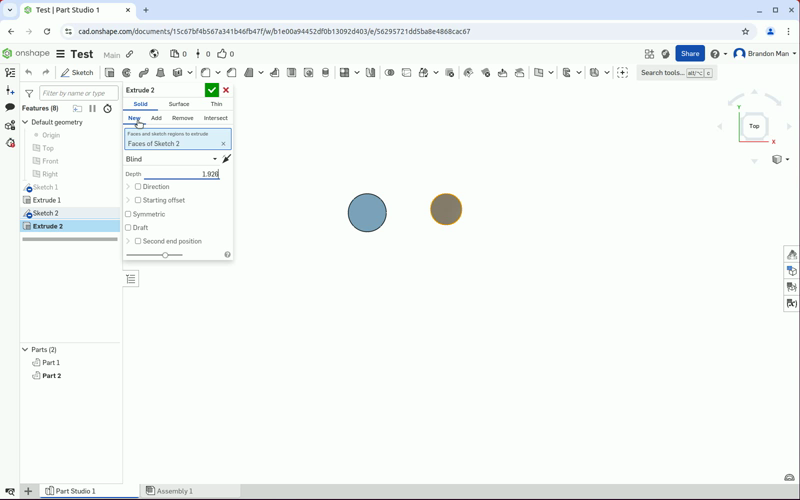
key(enter)
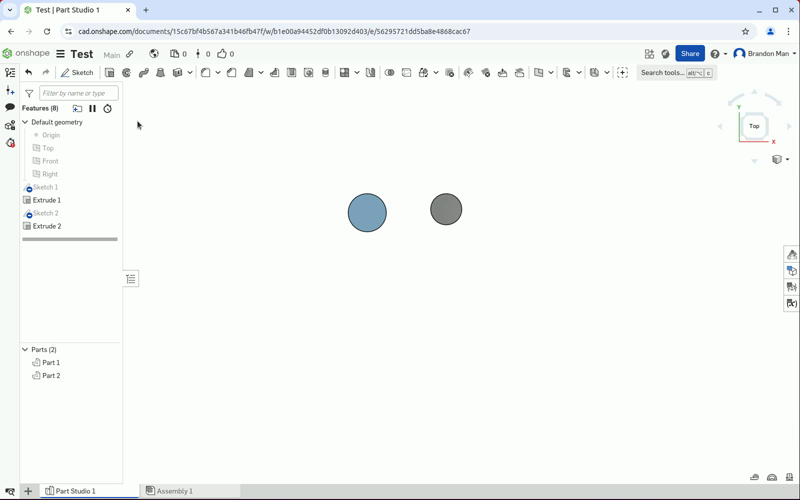
key(shift+h)
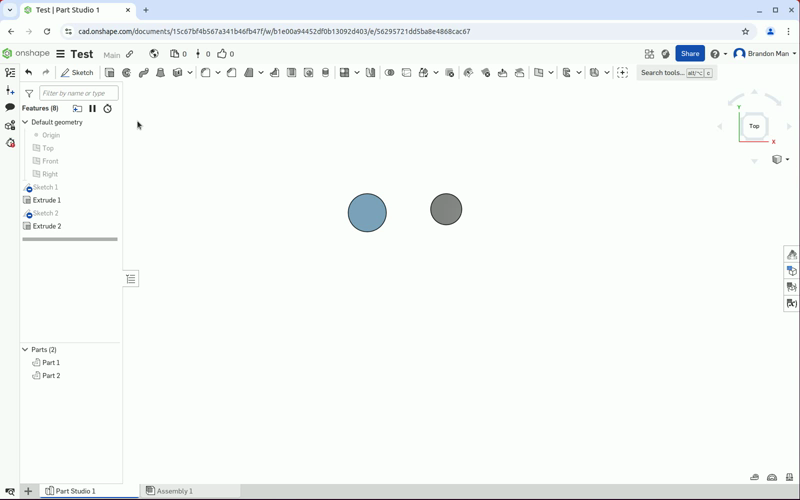
key(shift+h)
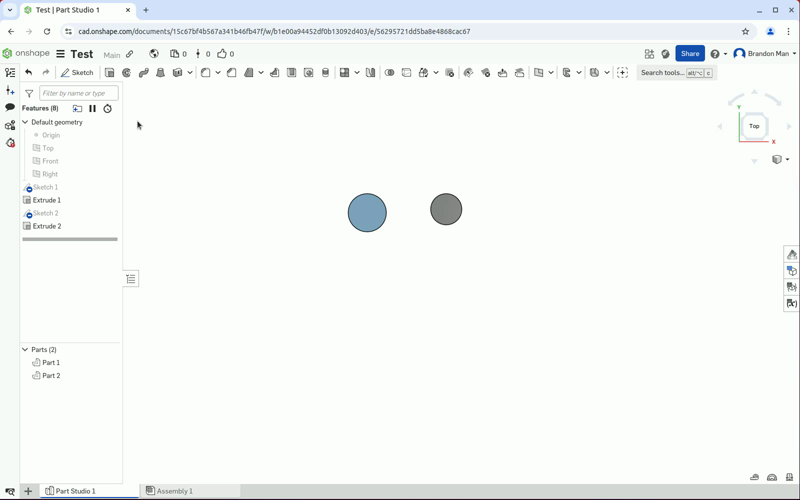
mouse_move(73, 189)
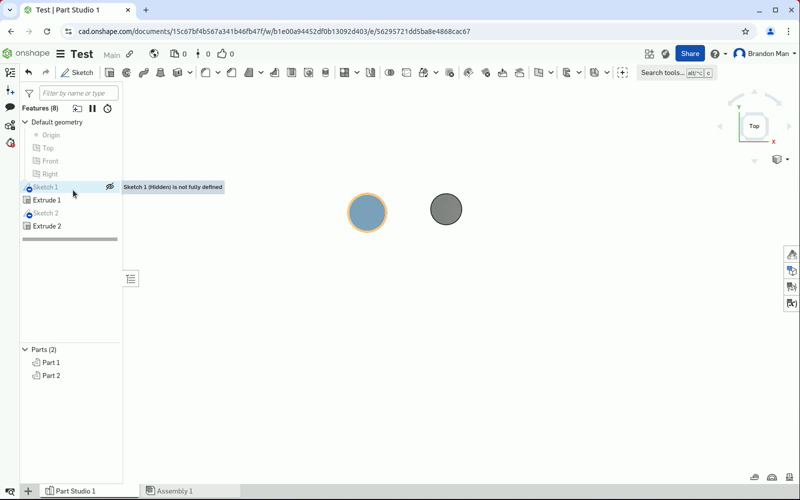
click(73, 189)
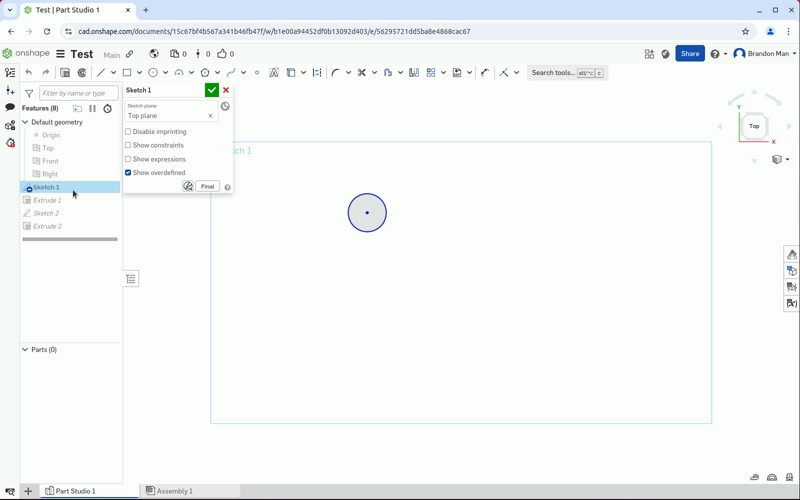
mouse_move(229, 92)
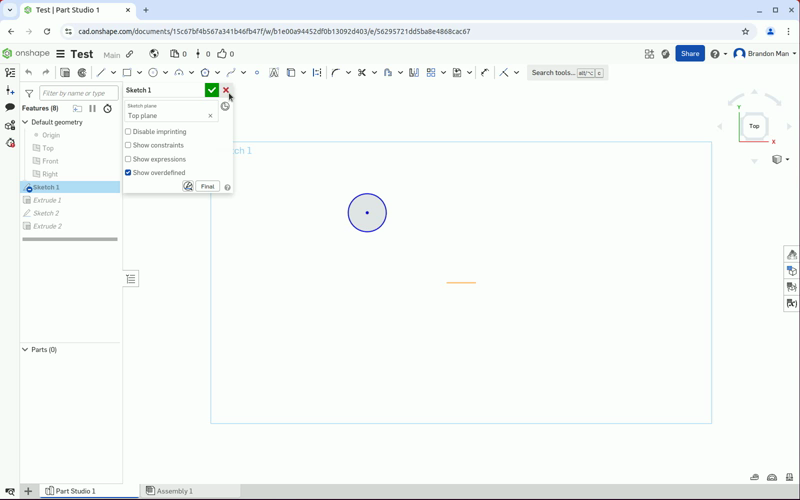
click(229, 92)
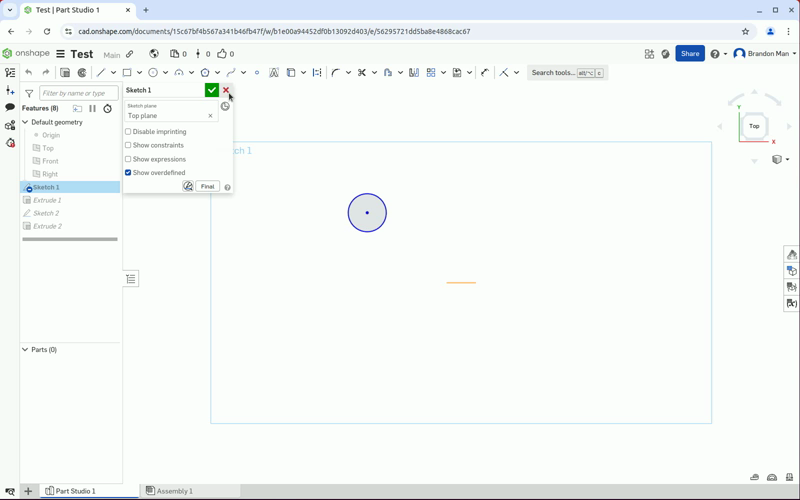
key(shift+s)
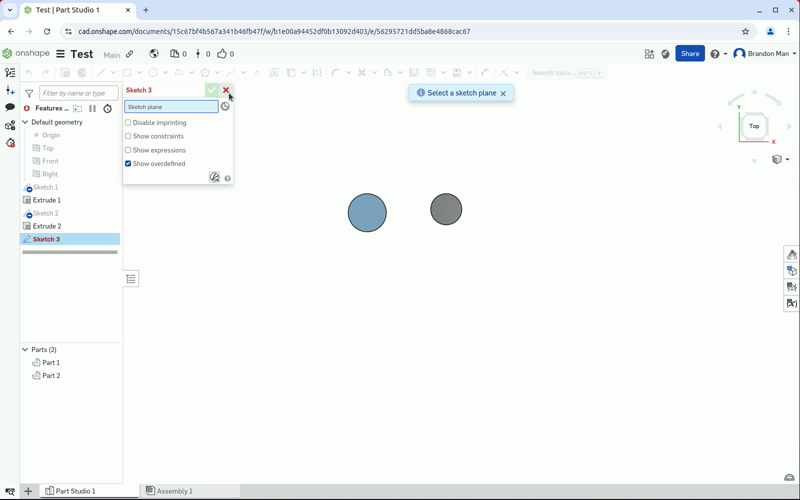
mouse_move(73, 150)
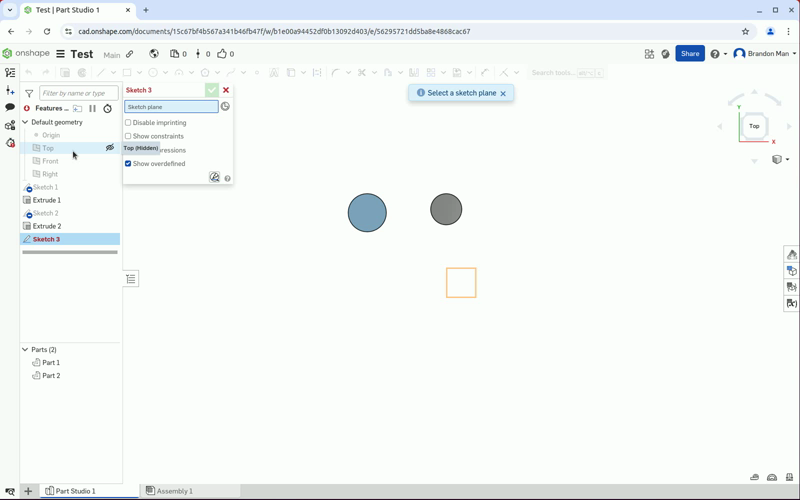
click(73, 150)
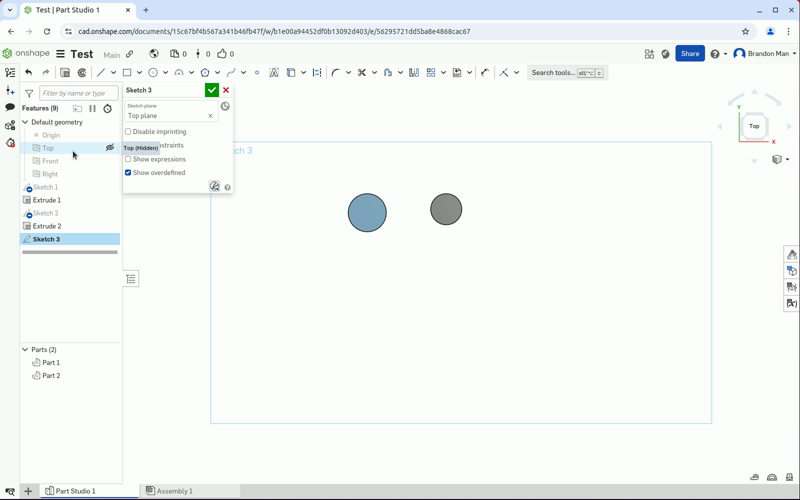
mouse_move(73, 352)
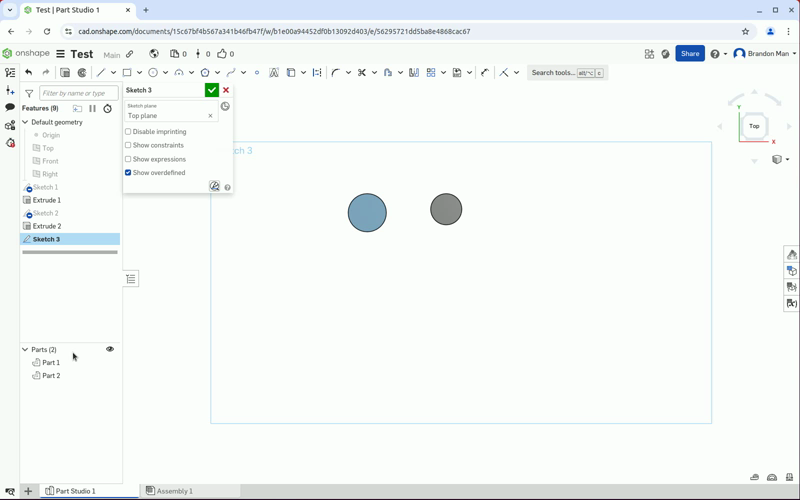
key(y)
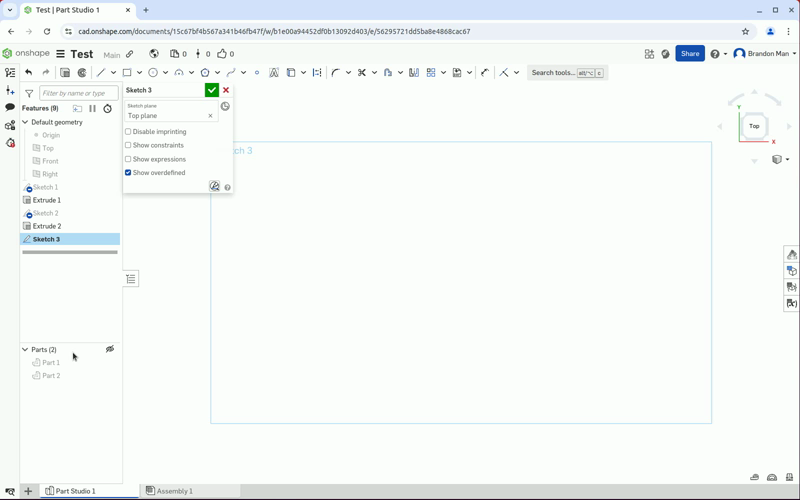
key(c)
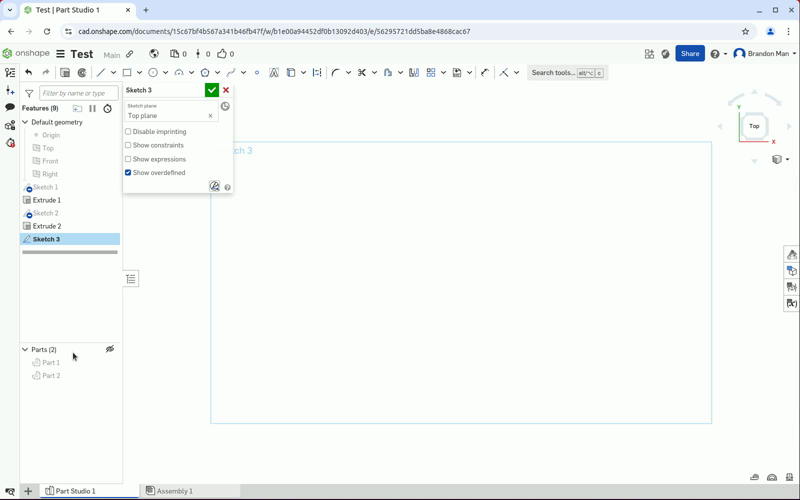
key_down(shift)
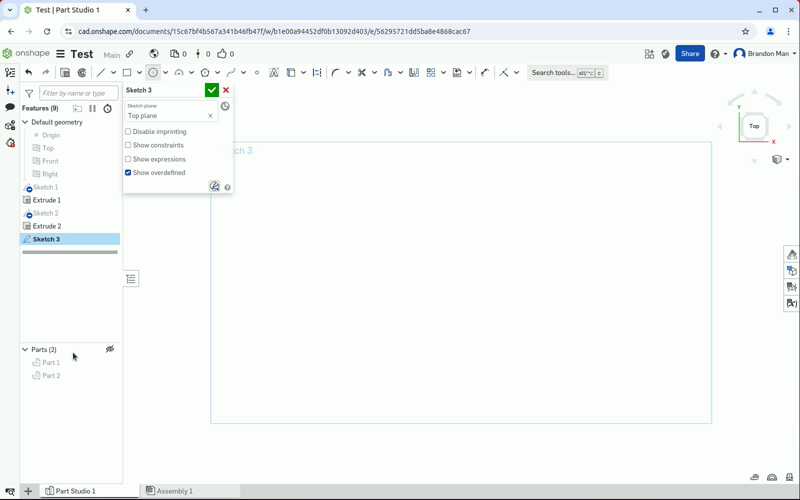
mouse_move(484, 205)
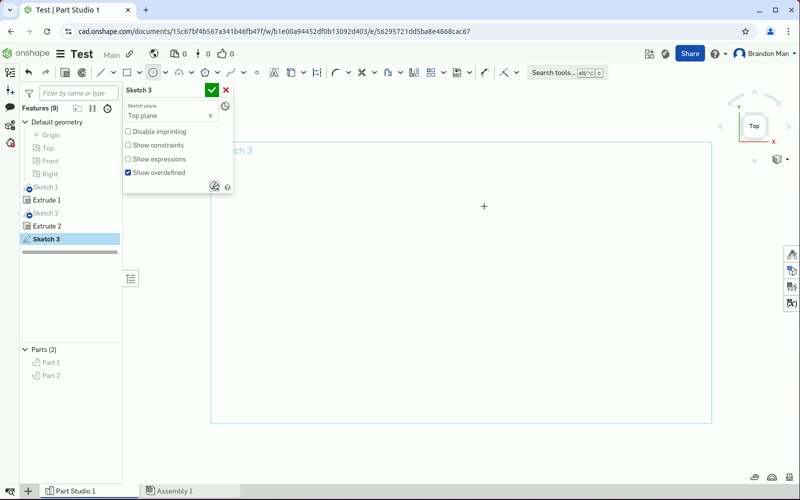
click(484, 205)
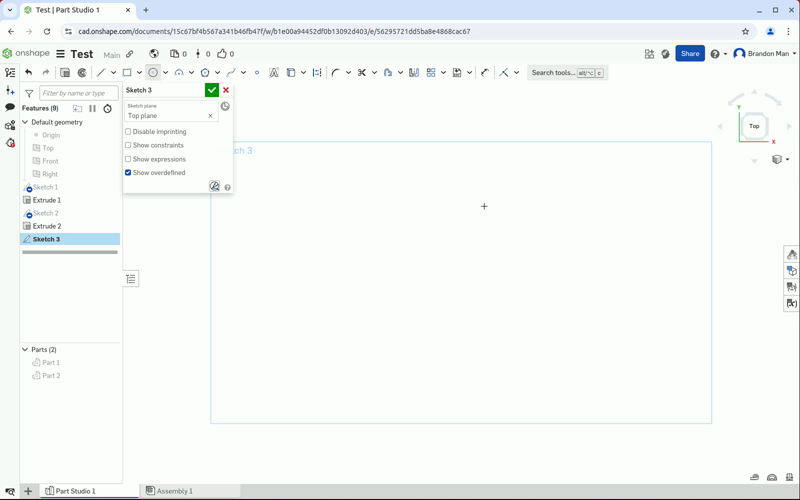
key_up(shift)
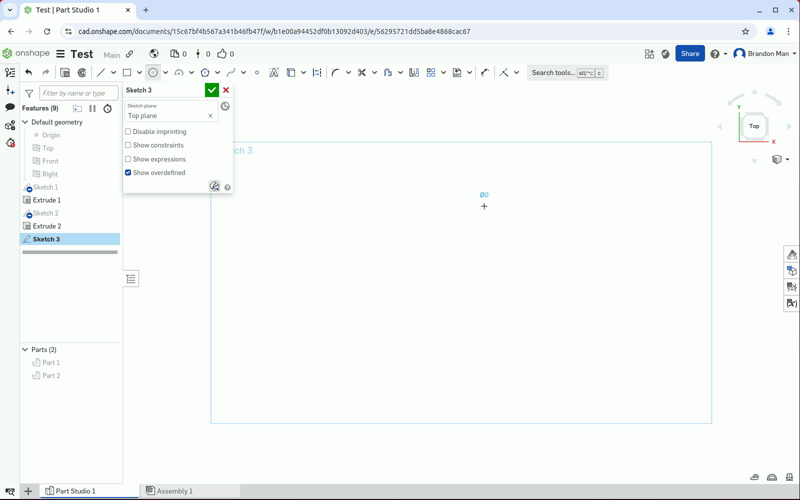
mouse_move(495, 205)
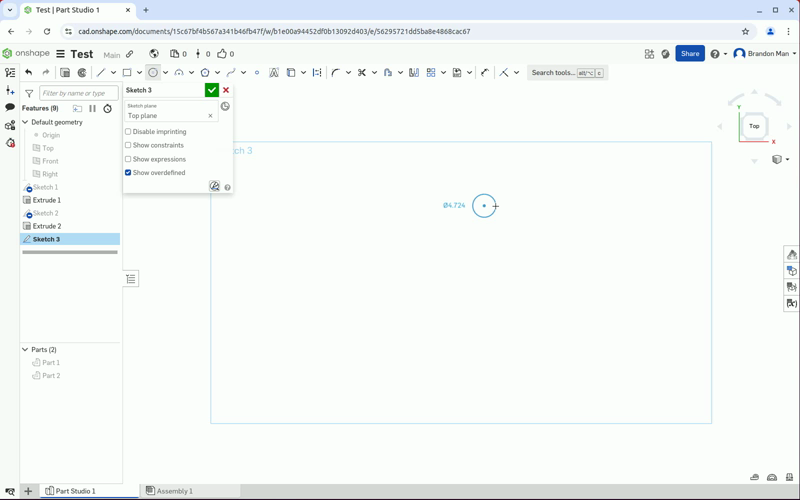
click(495, 205)
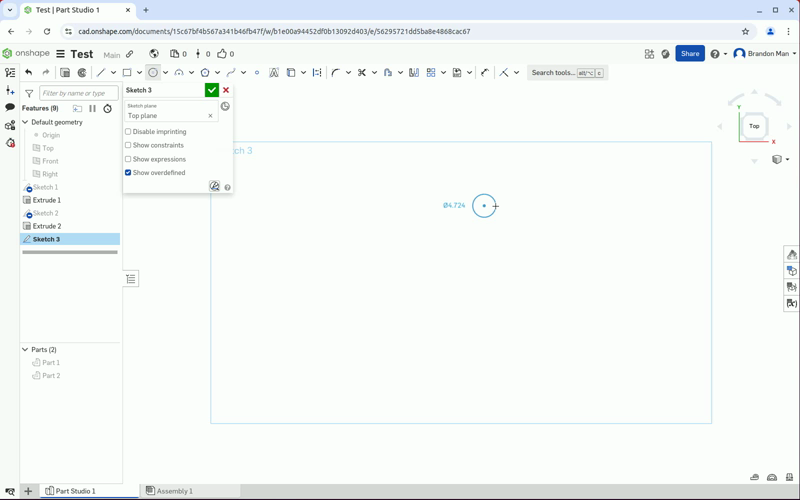
key(esc)
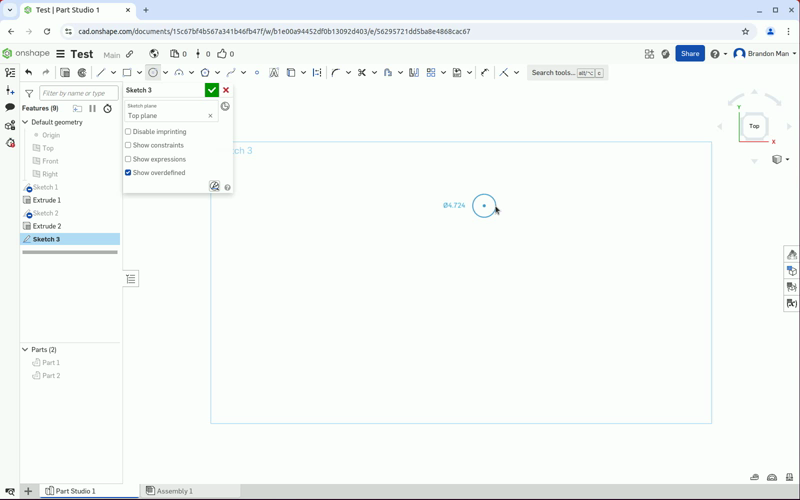
mouse_move(480, 207)
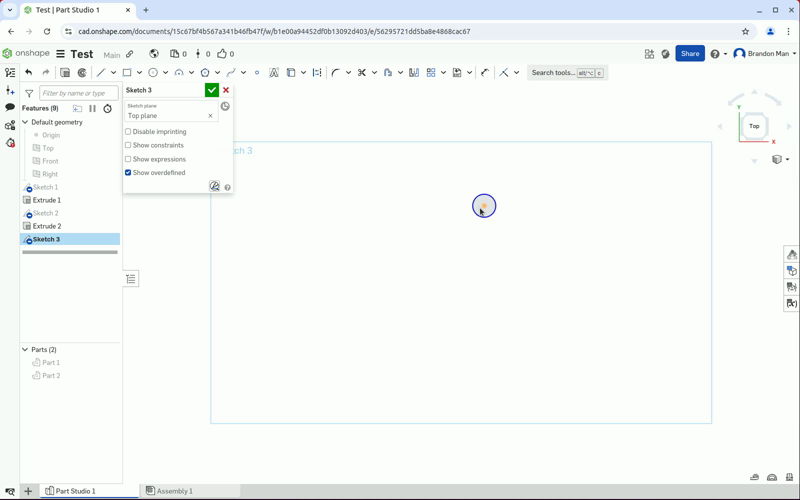
scroll(6)
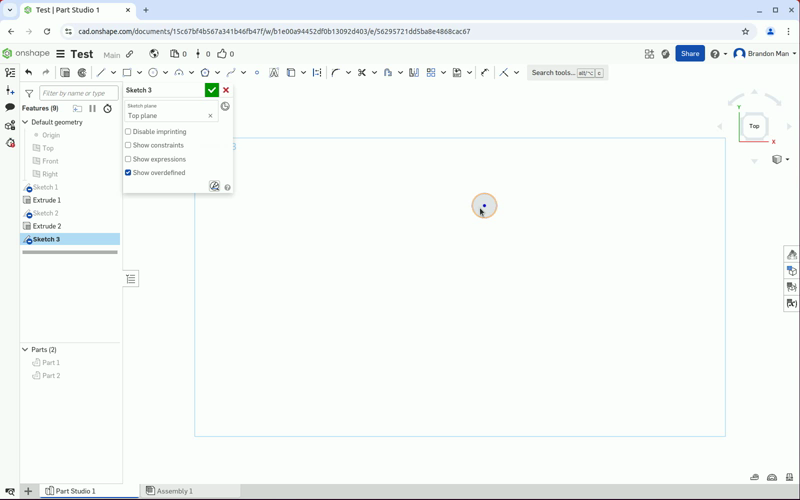
scroll(6)
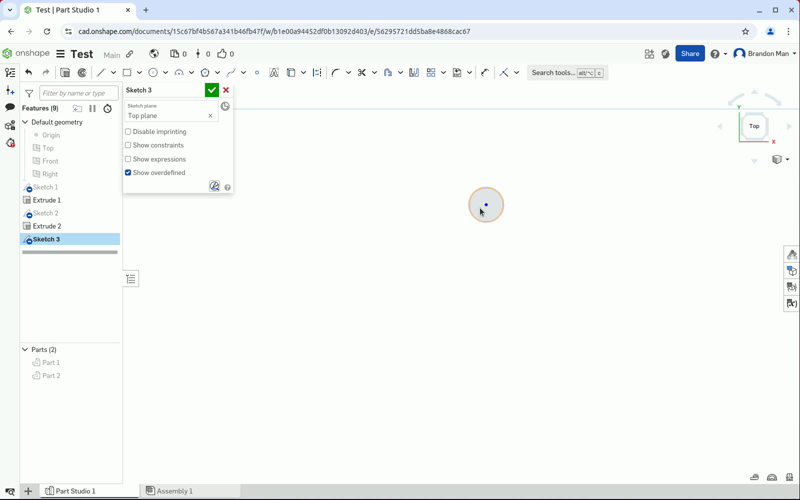
scroll(6)
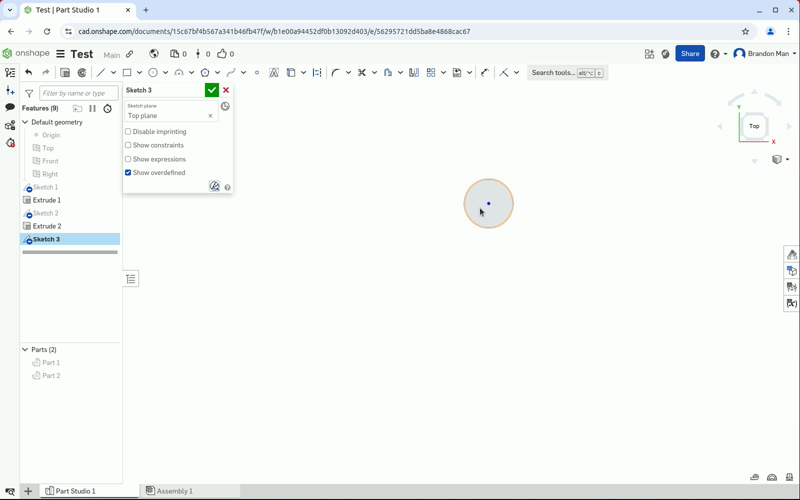
scroll(6)
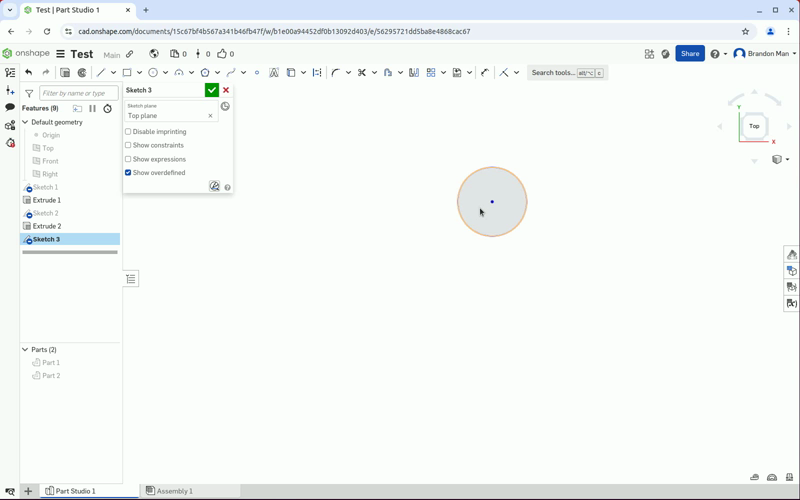
scroll(6)
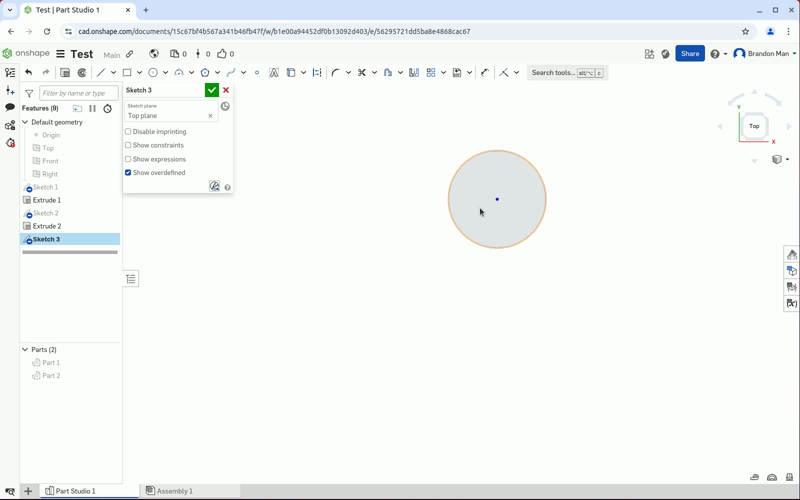
scroll(6)
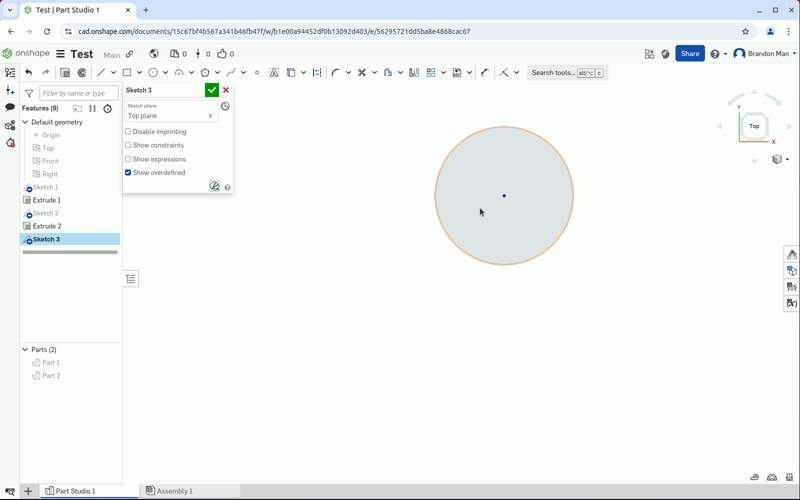
scroll(6)
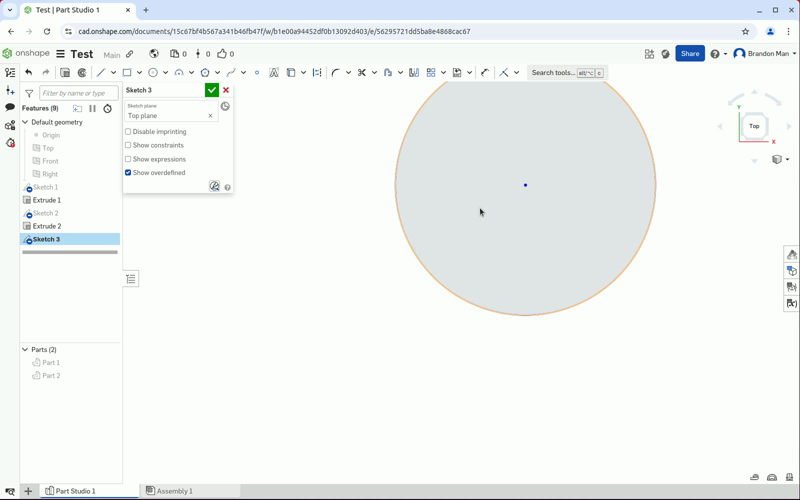
click(480, 207)
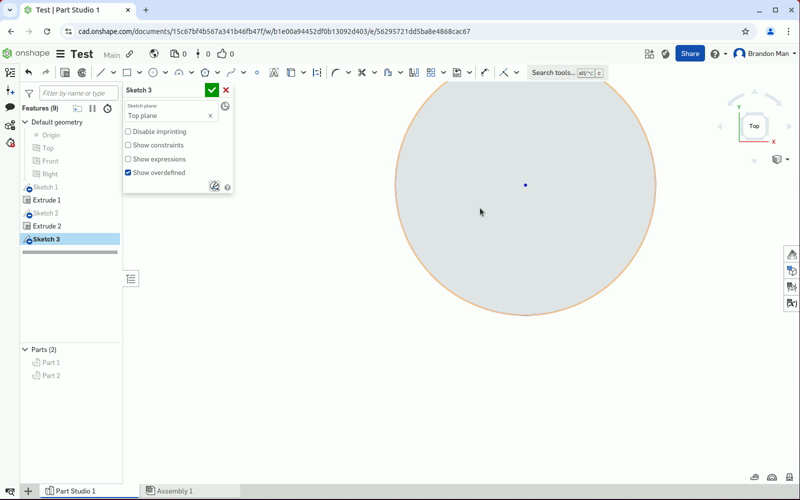
scroll(-6)
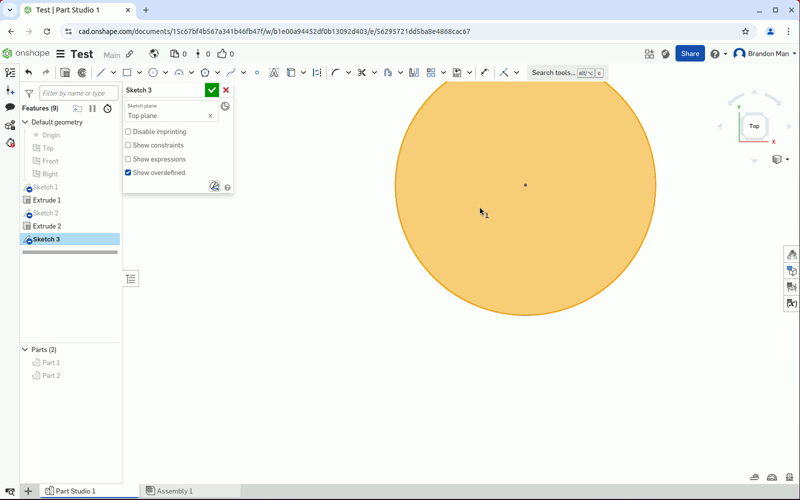
scroll(-6)
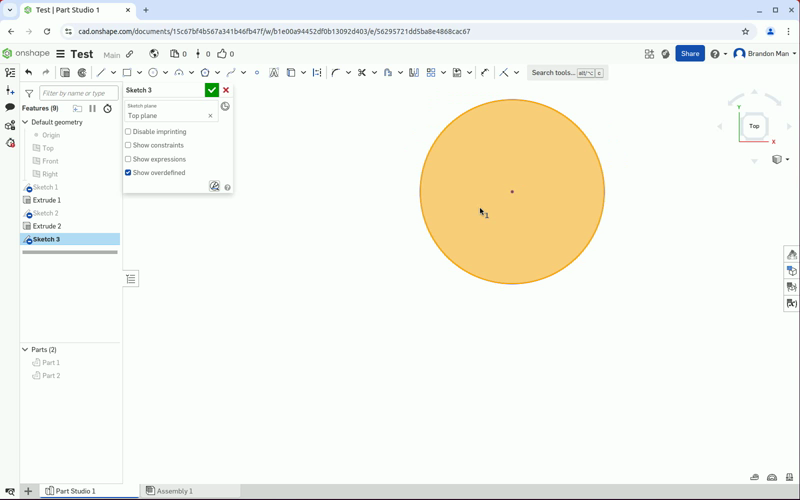
scroll(-6)
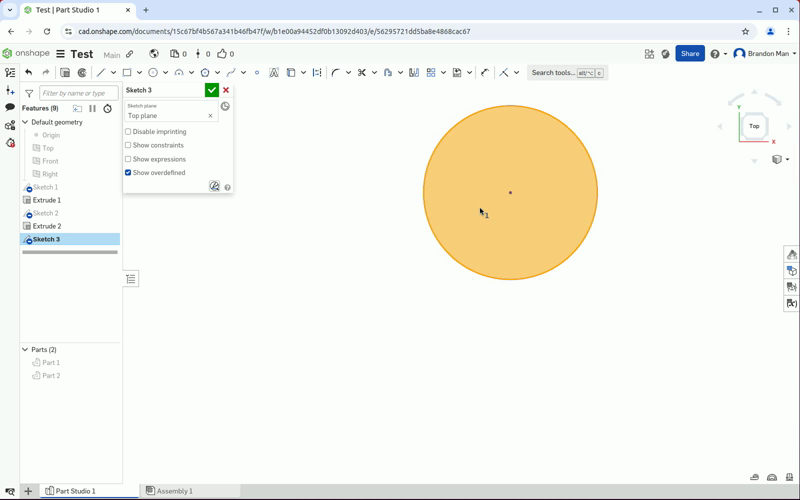
scroll(-6)
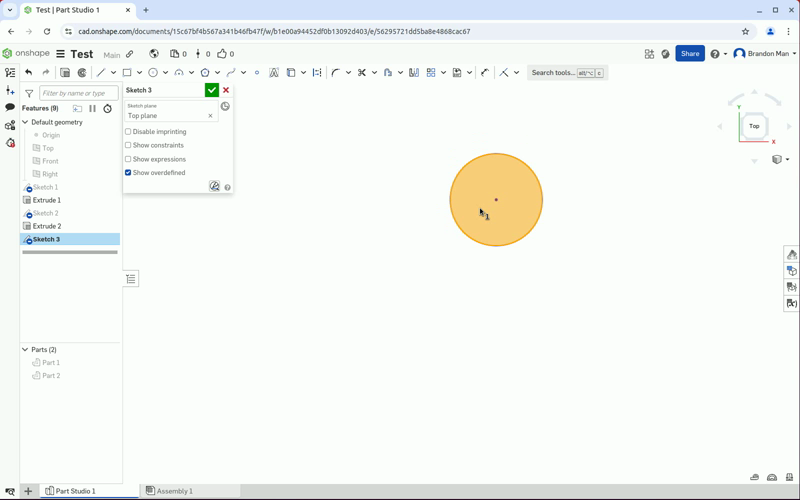
scroll(-6)
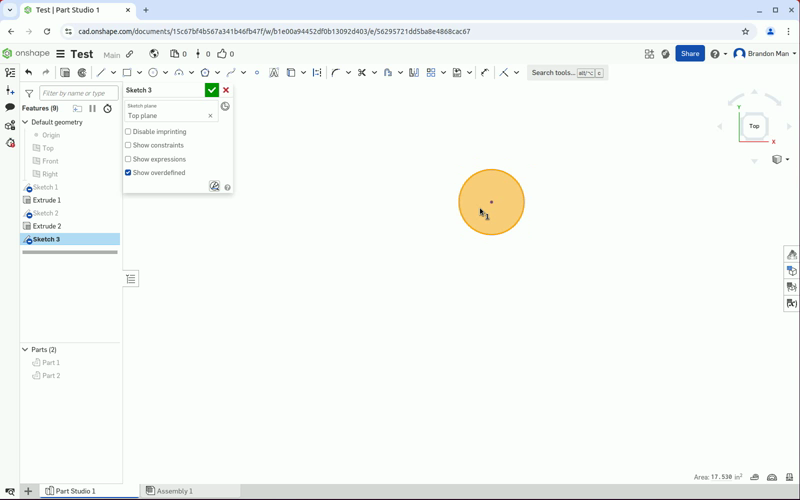
scroll(-6)
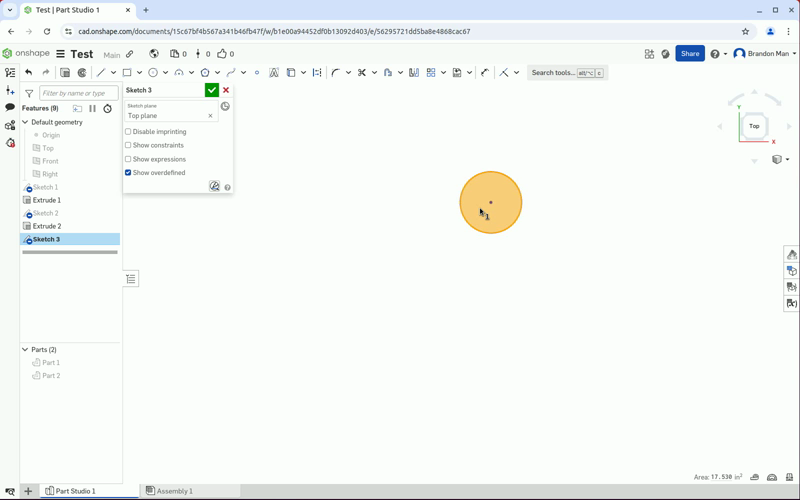
scroll(-6)
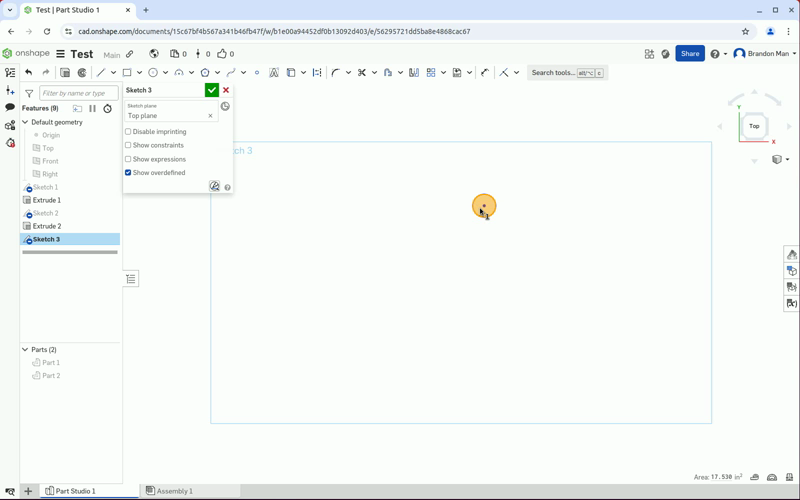
mouse_move(73, 352)
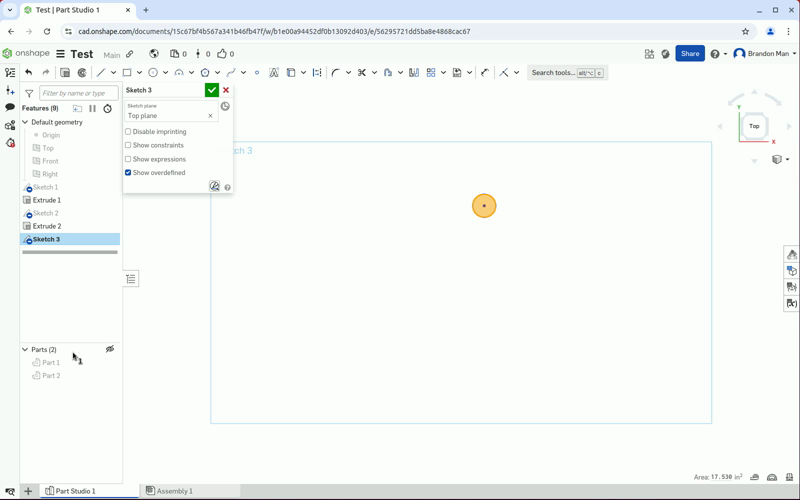
key(shift+y)
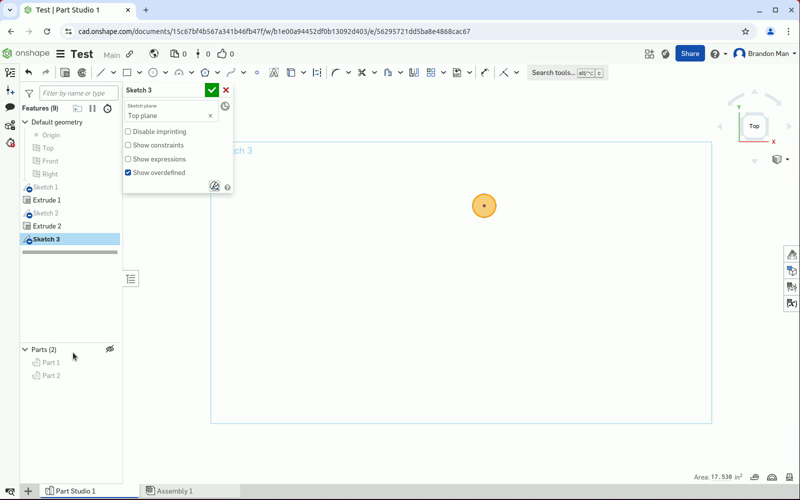
key(shift+e)
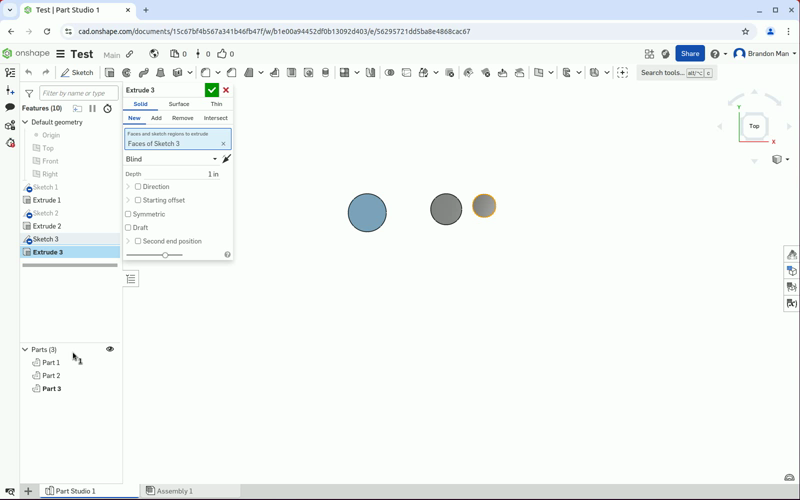
mouse_move(143, 106)
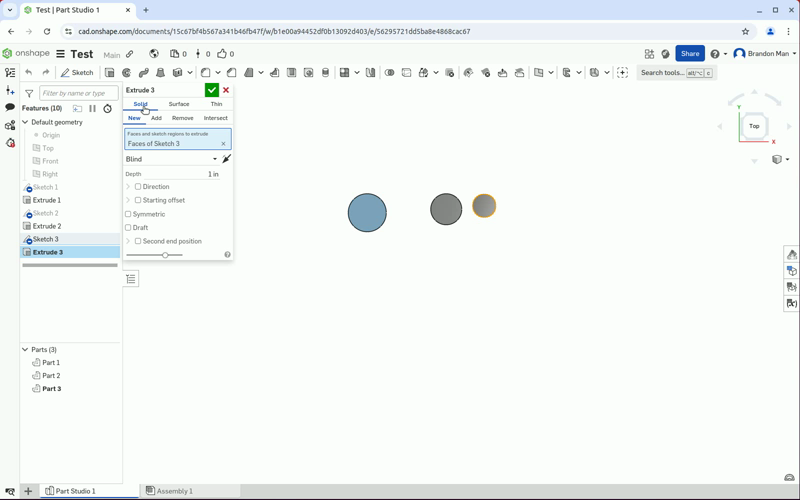
click(143, 106)
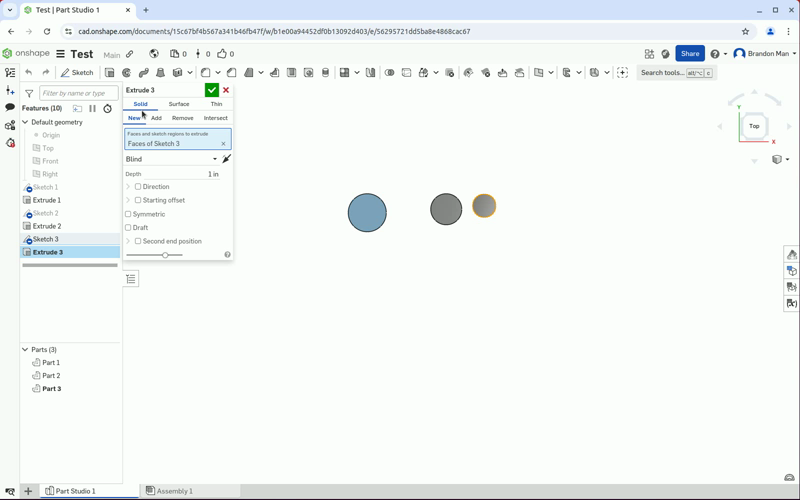
mouse_move(137, 120)
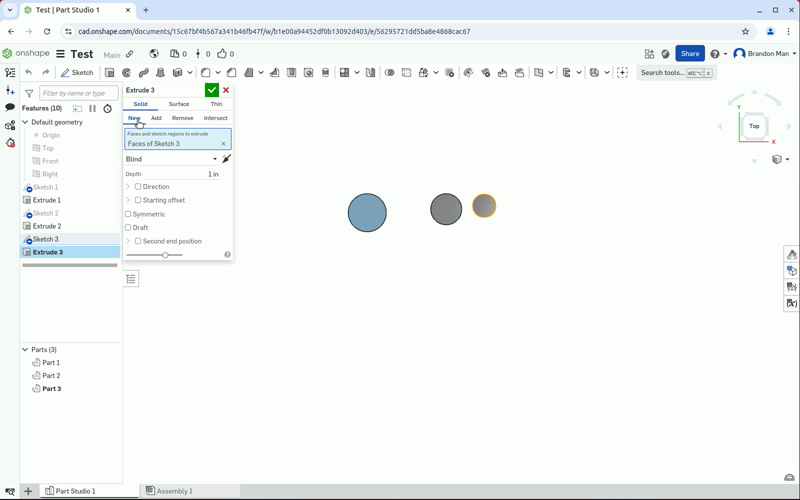
click(137, 120)
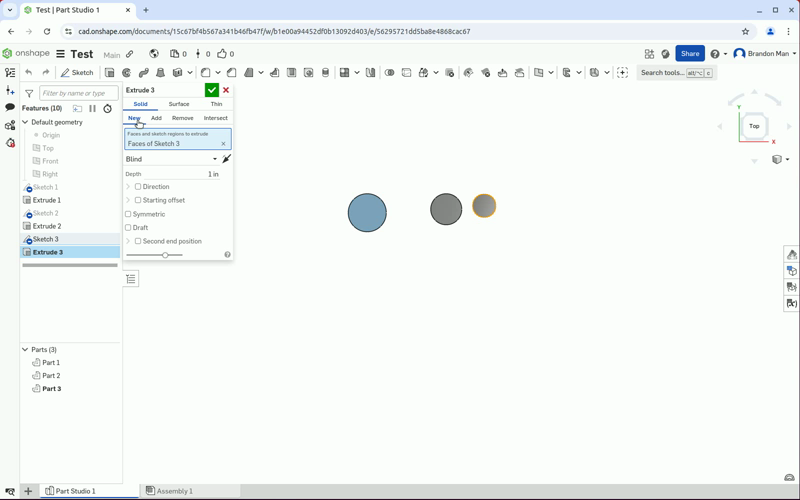
key(tab, 4)
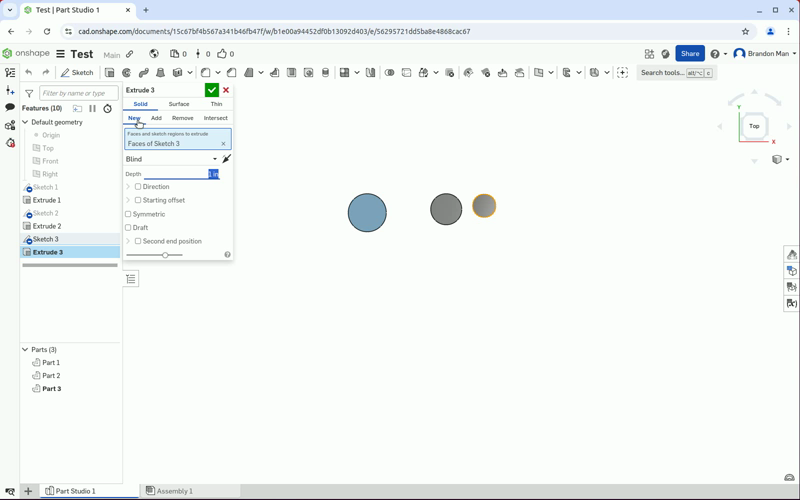
text(1.926)
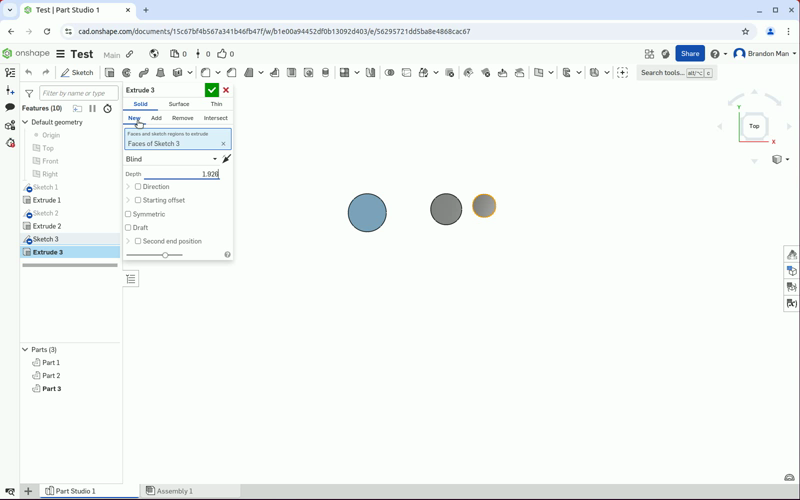
key(enter)
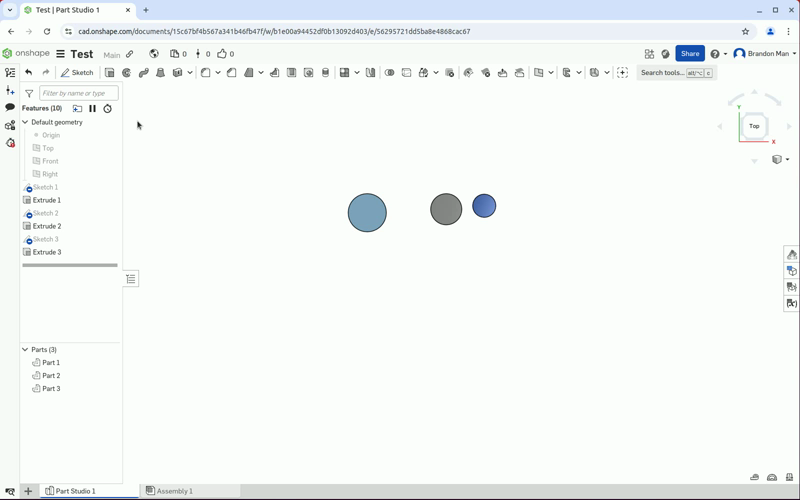
key(shift+h)
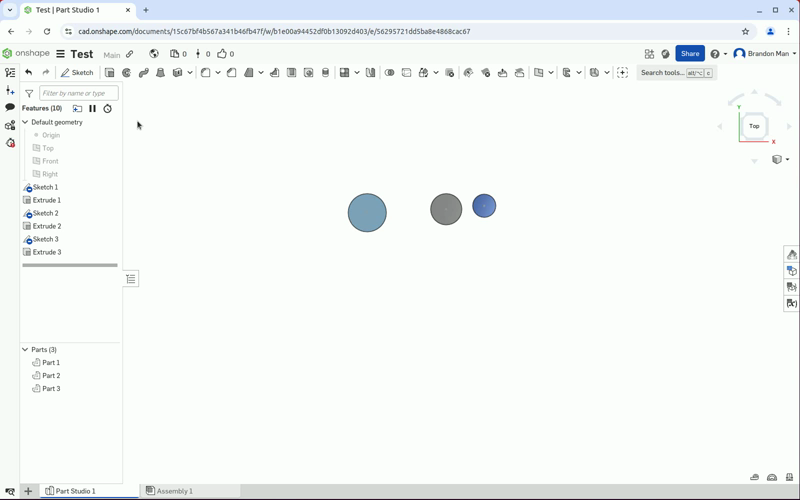
key(shift+h)
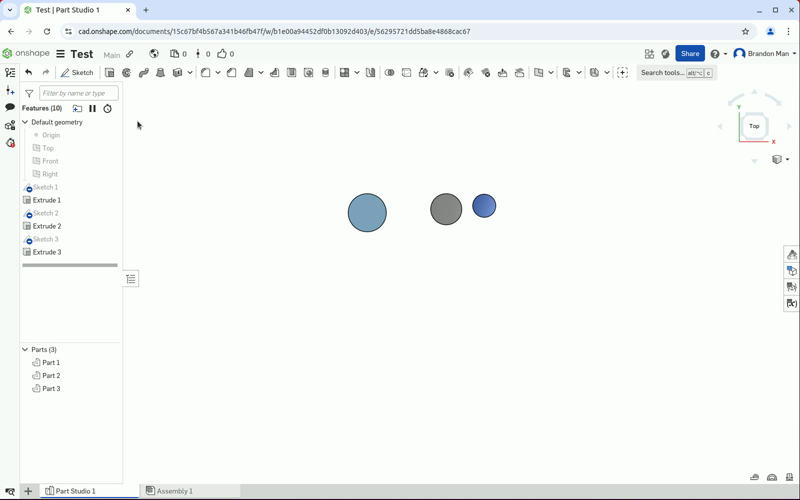
mouse_move(73, 189)
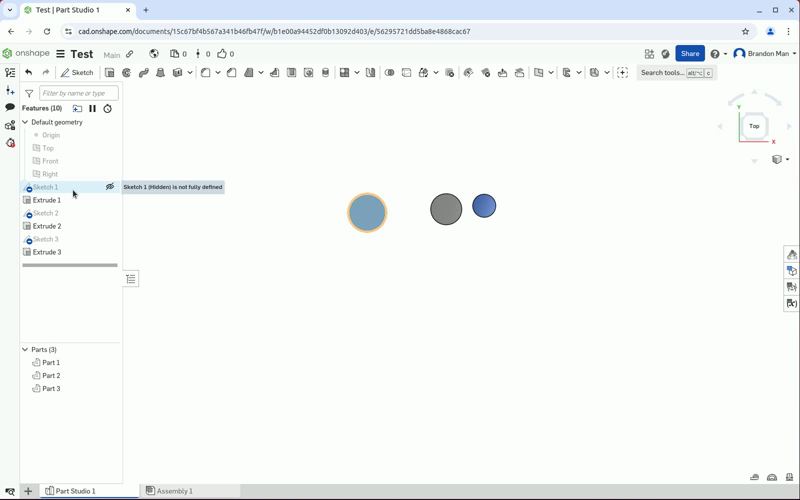
click(73, 189)
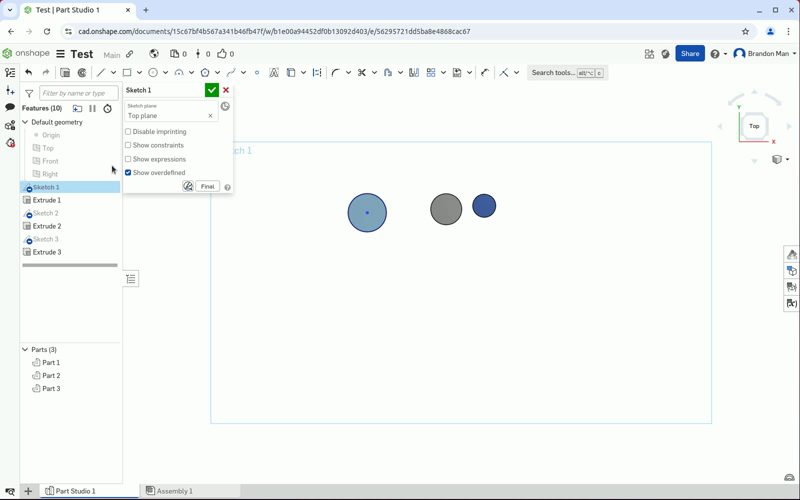
mouse_move(229, 92)
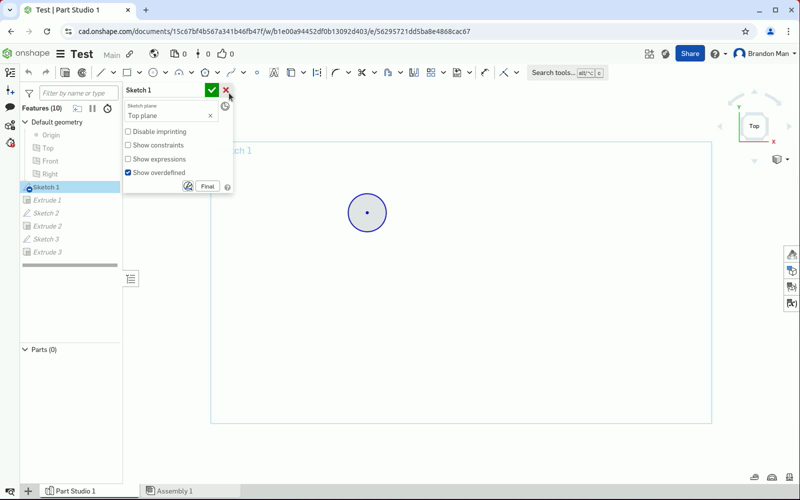
click(229, 92)
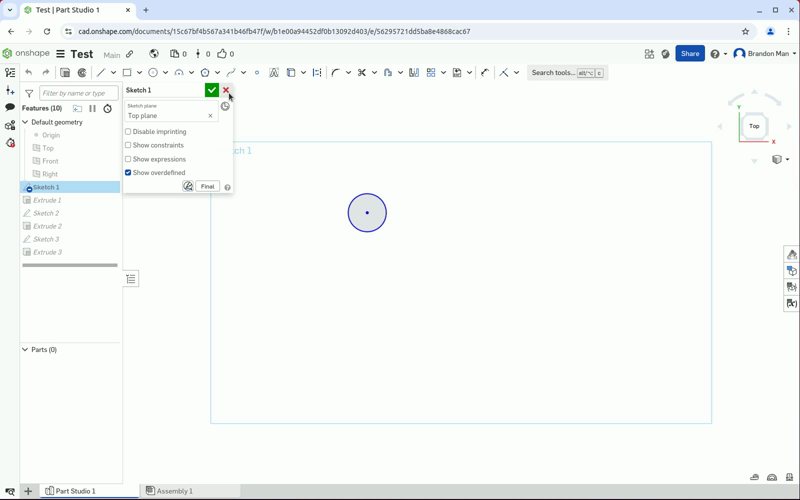
key(shift+s)
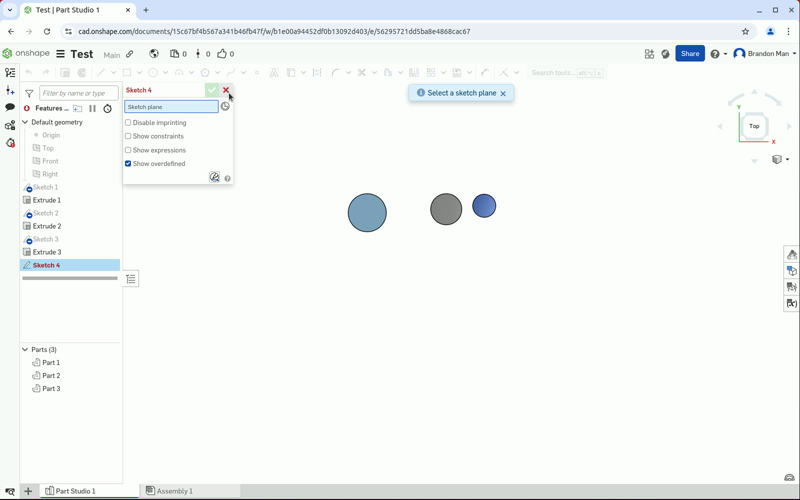
mouse_move(73, 150)
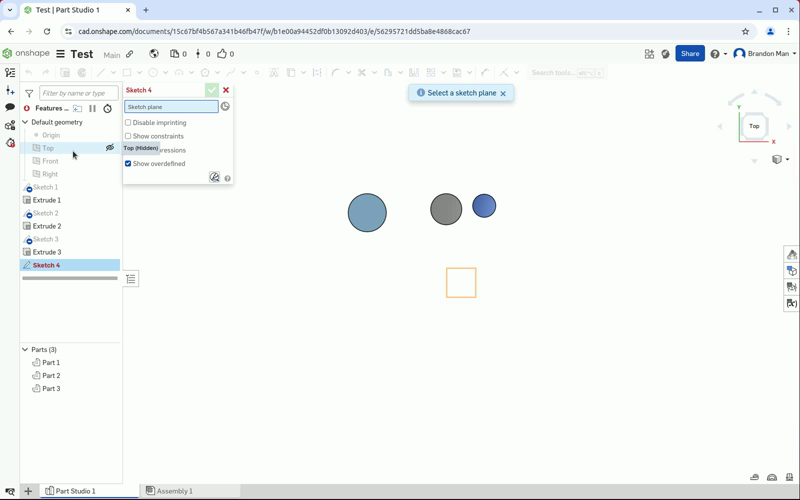
click(73, 150)
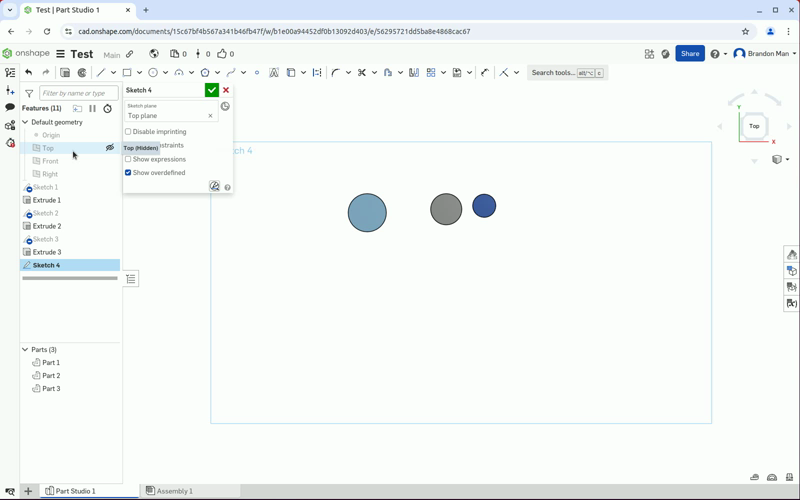
mouse_move(73, 352)
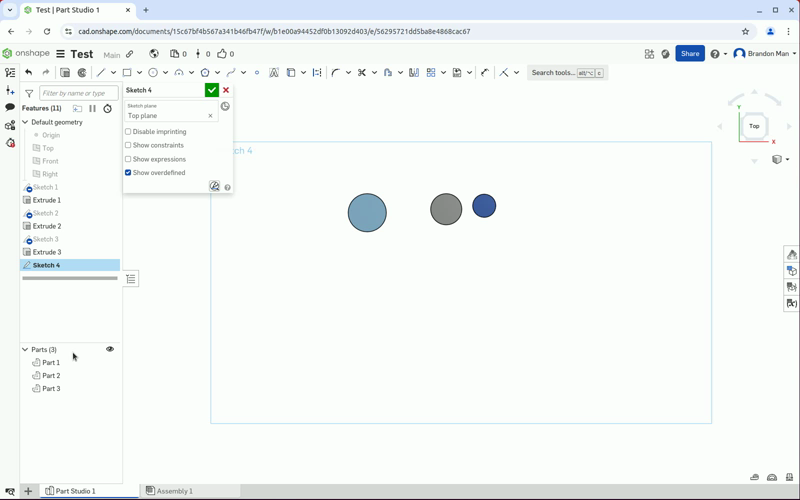
key(y)
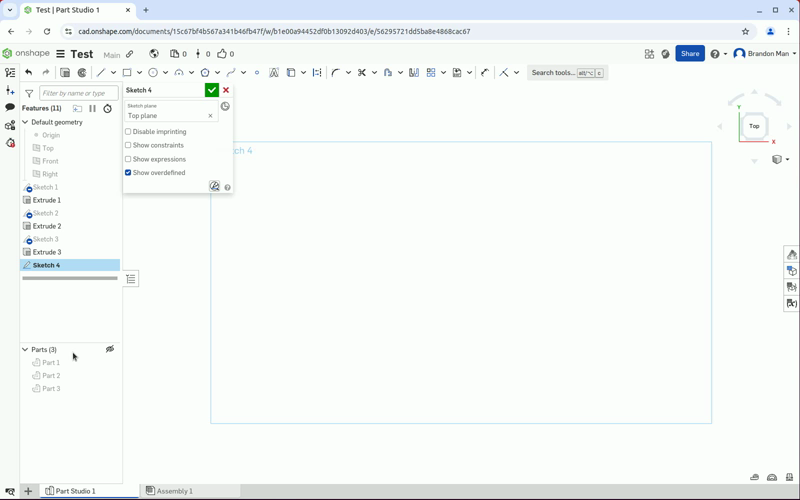
key(c)
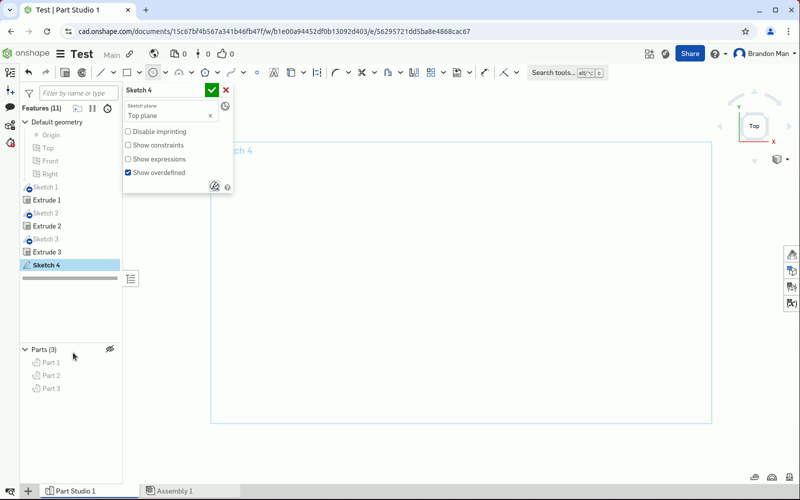
key_down(shift)
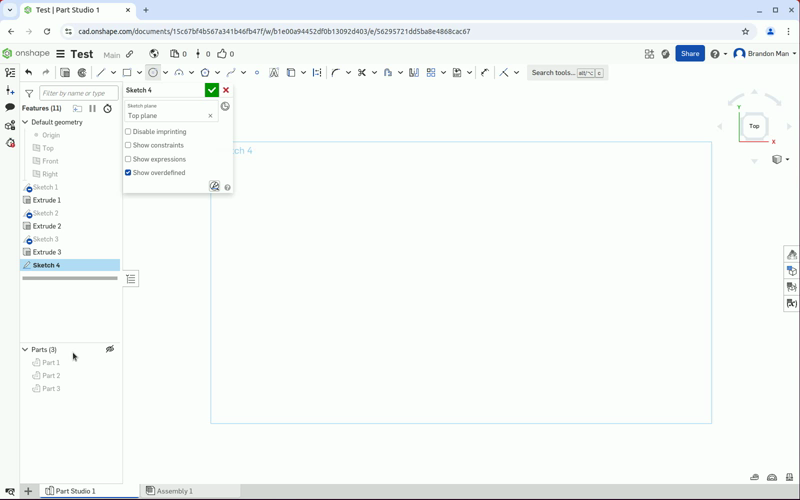
mouse_move(520, 203)
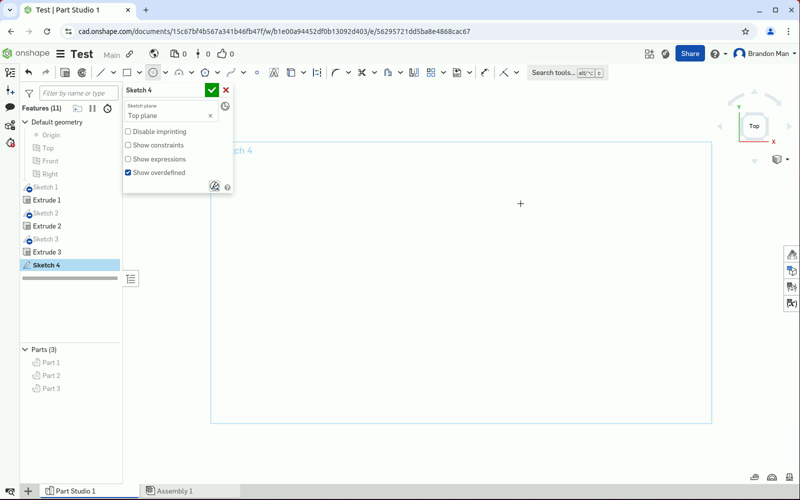
click(520, 203)
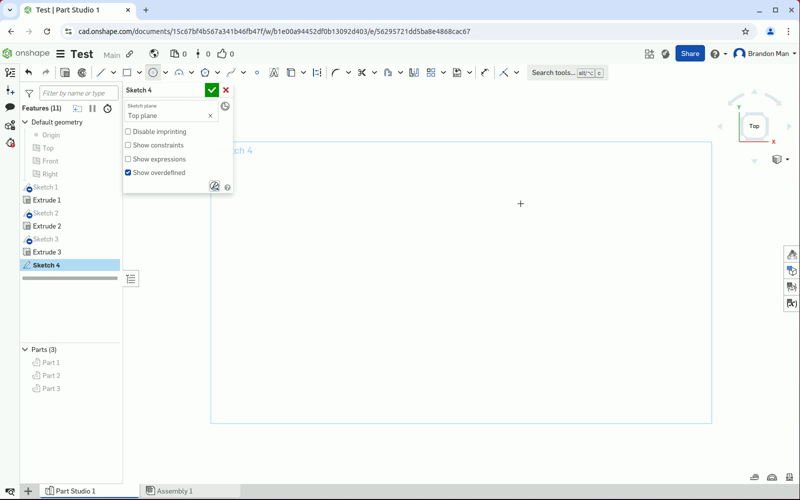
key_up(shift)
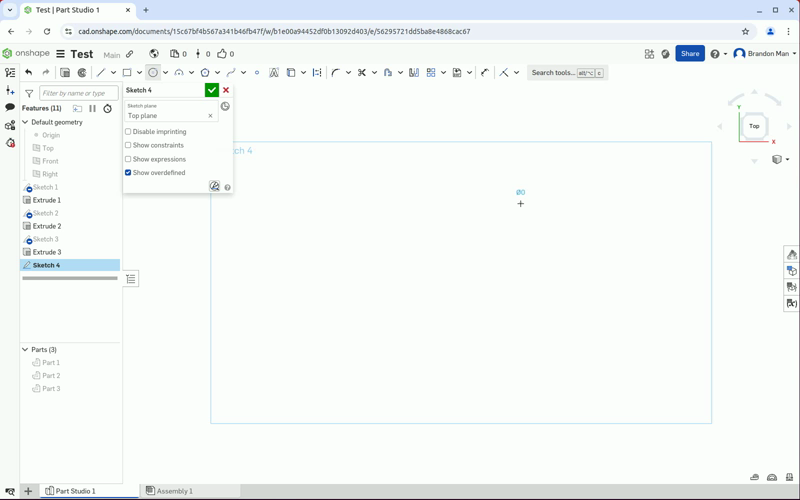
mouse_move(528, 203)
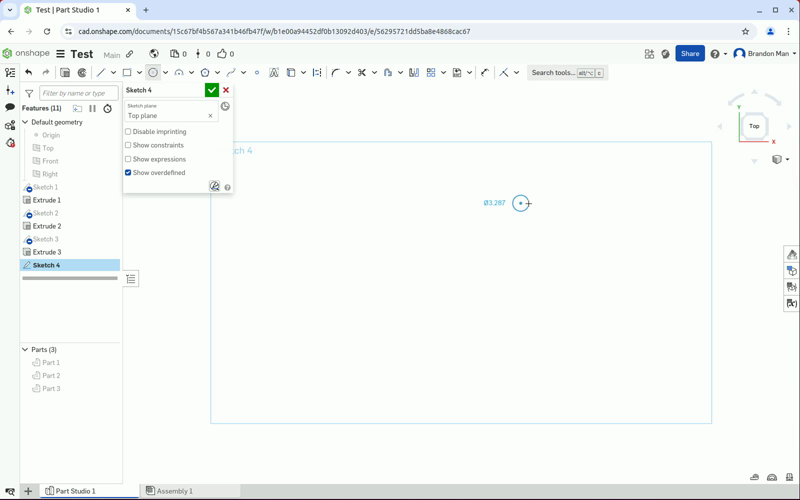
click(528, 203)
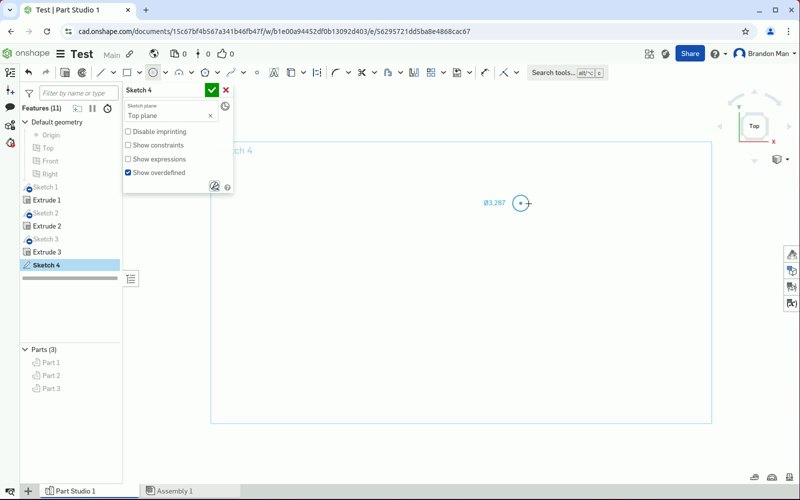
key(esc)
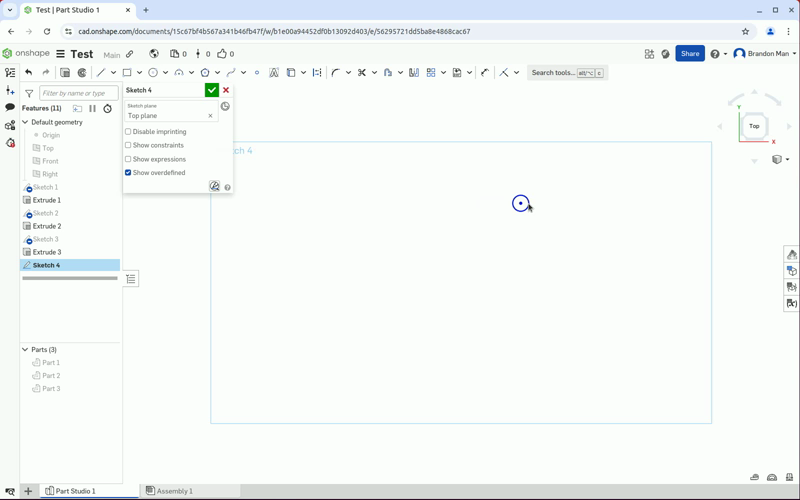
mouse_move(527, 200)
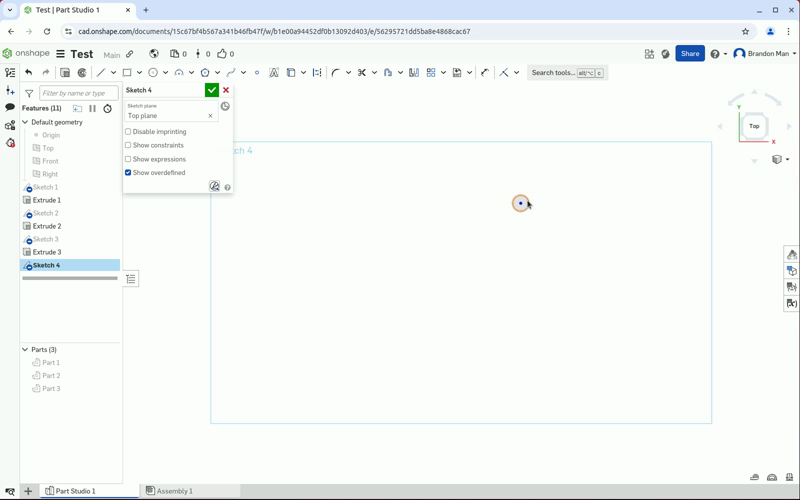
scroll(6)
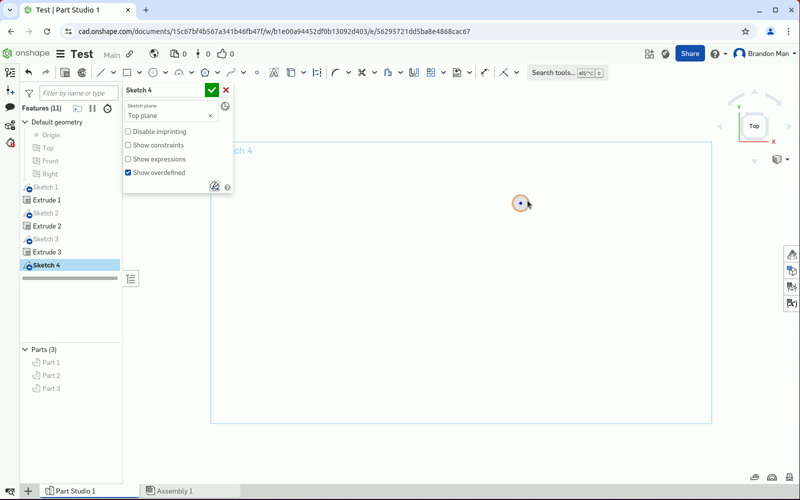
scroll(6)
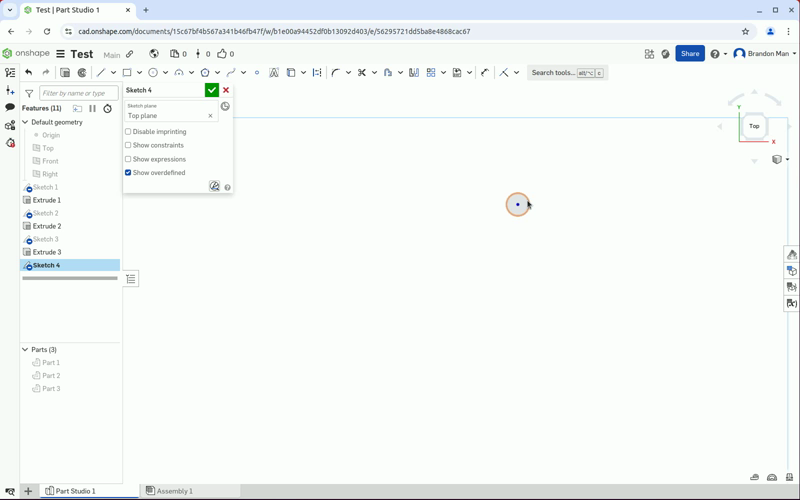
scroll(6)
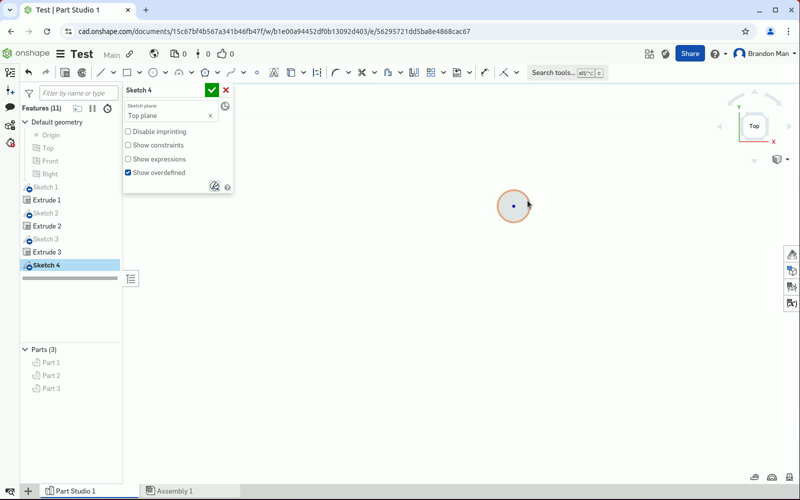
scroll(6)
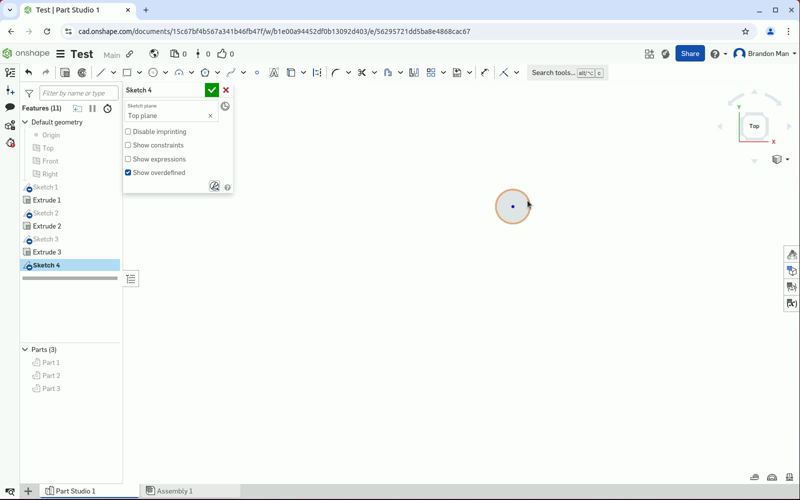
scroll(6)
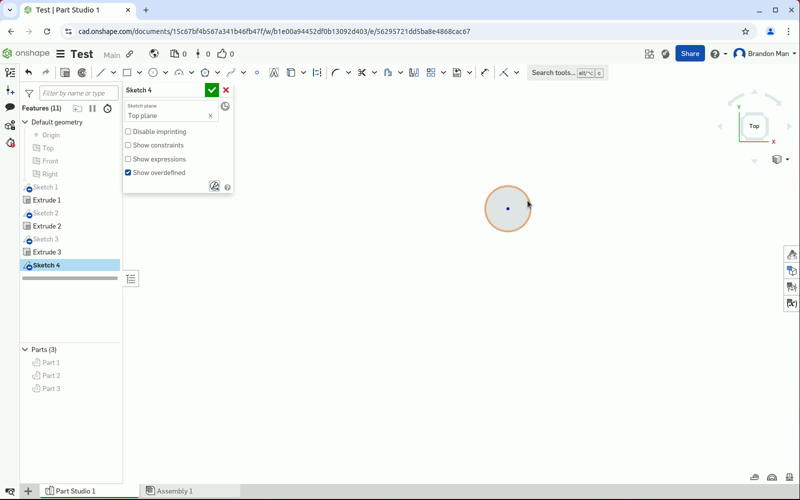
scroll(6)
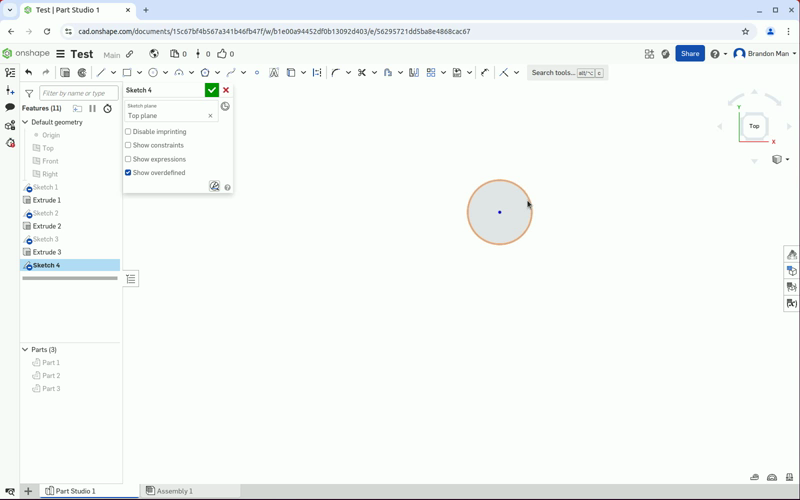
scroll(6)
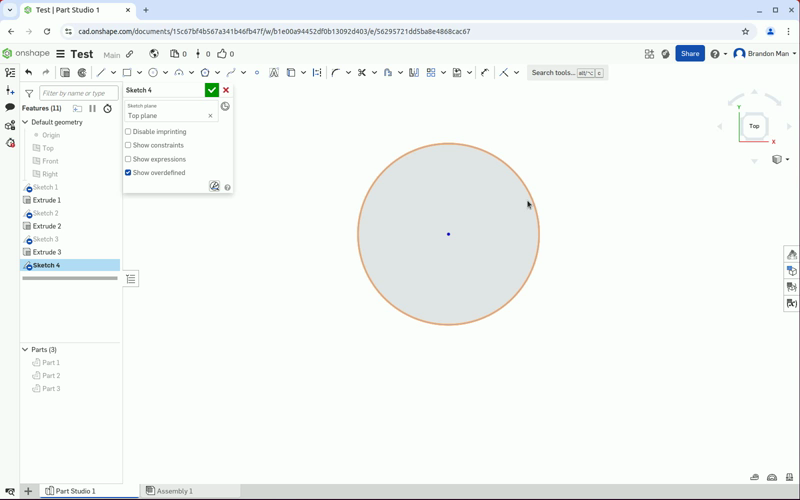
click(527, 200)
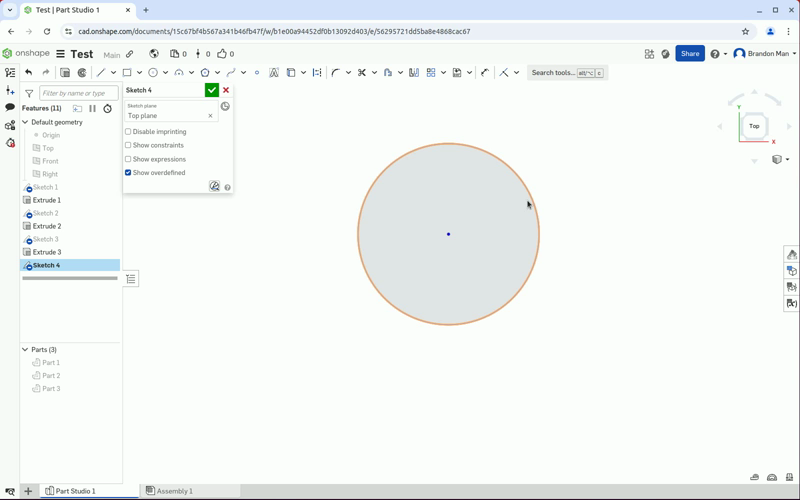
scroll(-6)
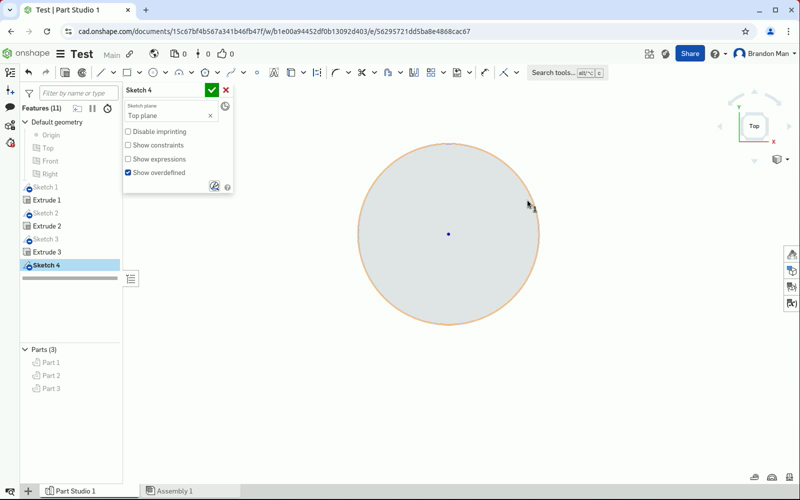
scroll(-6)
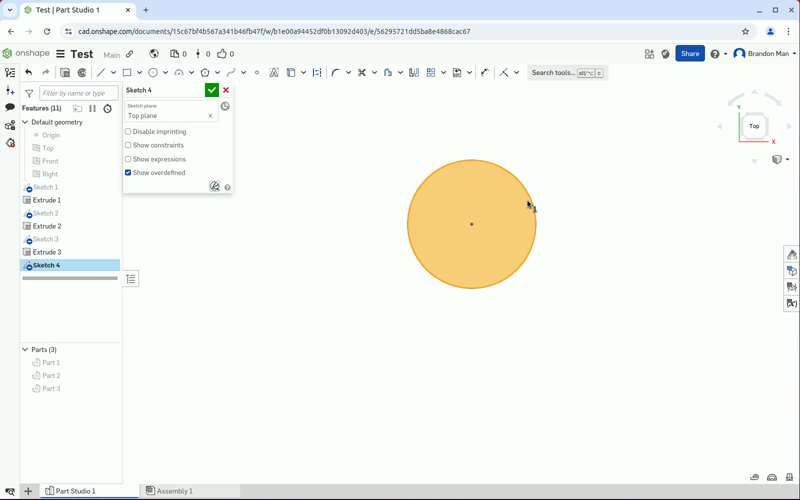
scroll(-6)
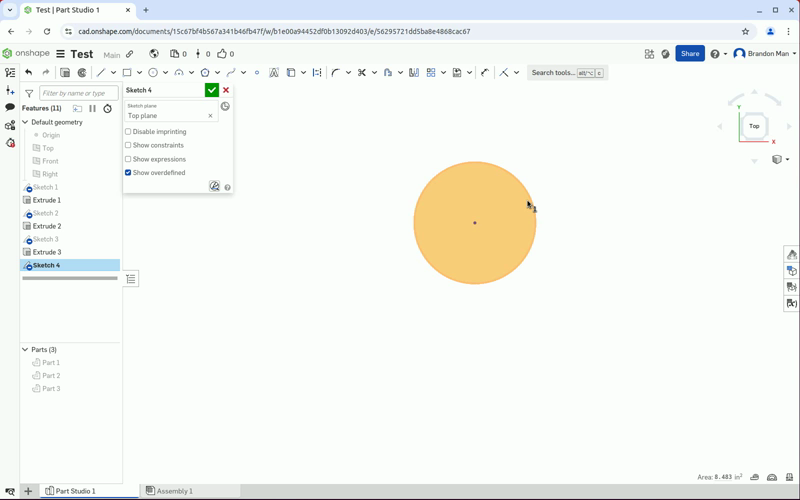
scroll(-6)
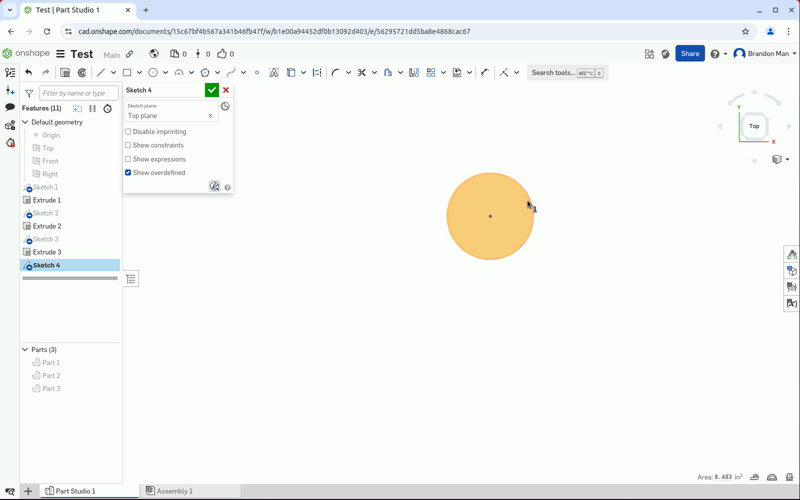
scroll(-6)
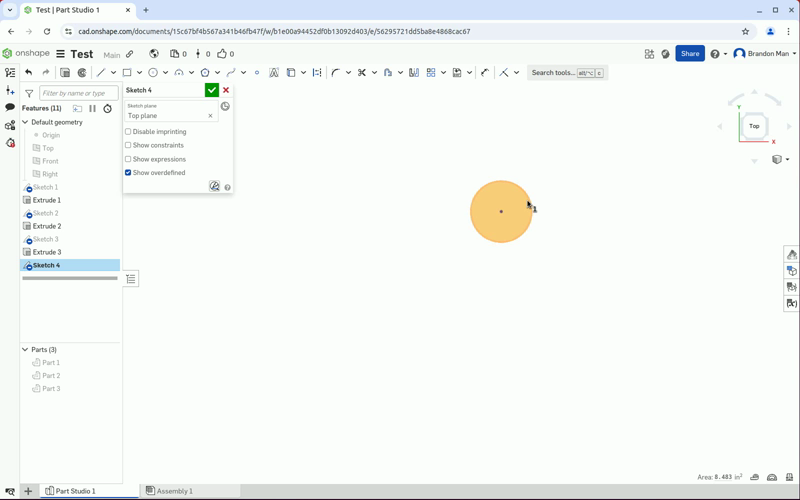
scroll(-6)
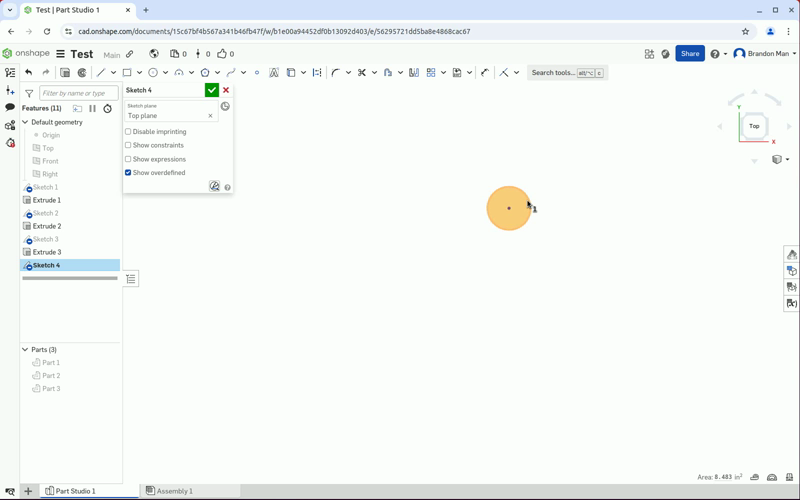
scroll(-6)
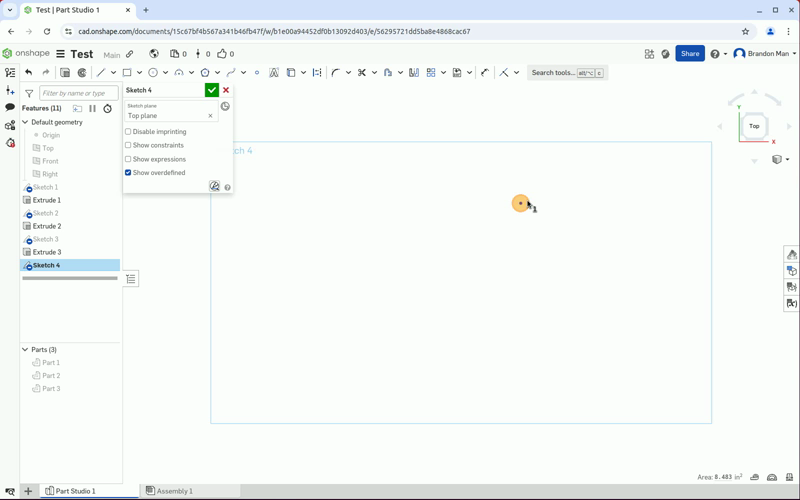
mouse_move(73, 352)
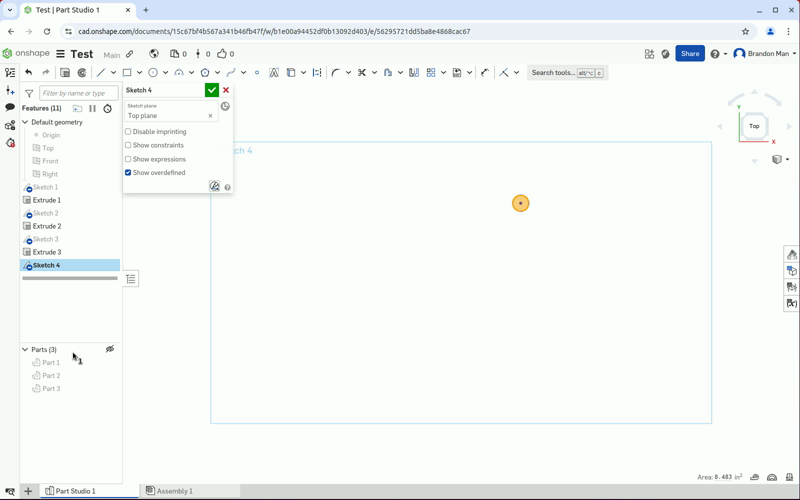
key(shift+y)
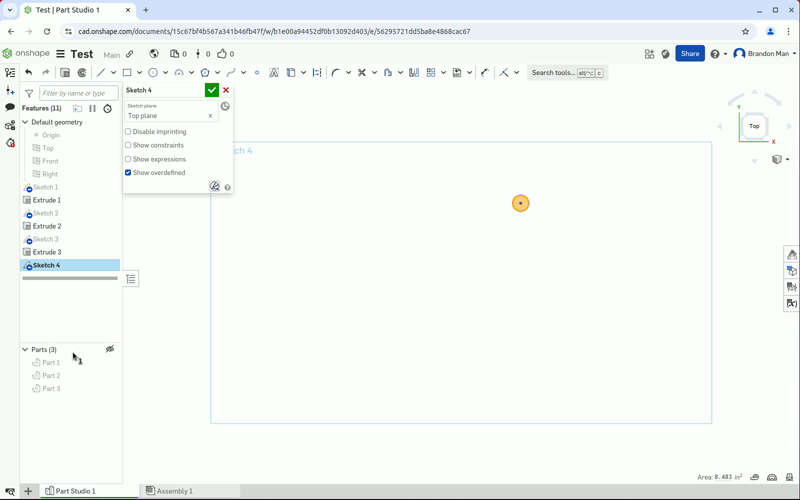
key(shift+e)
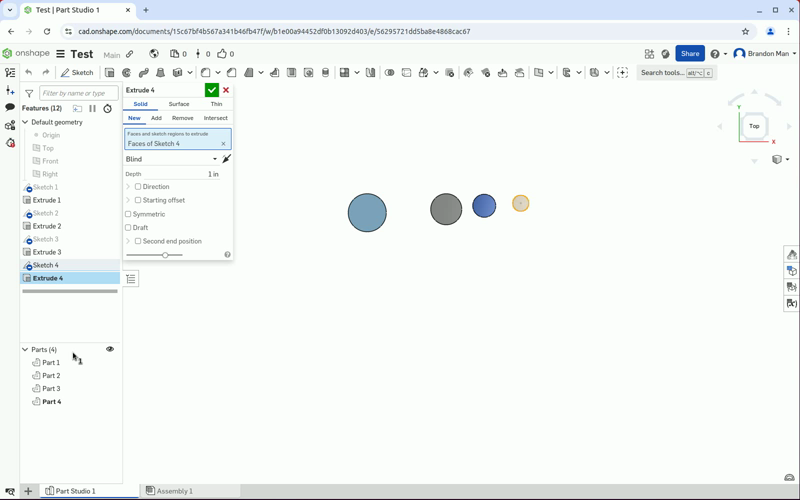
mouse_move(143, 106)
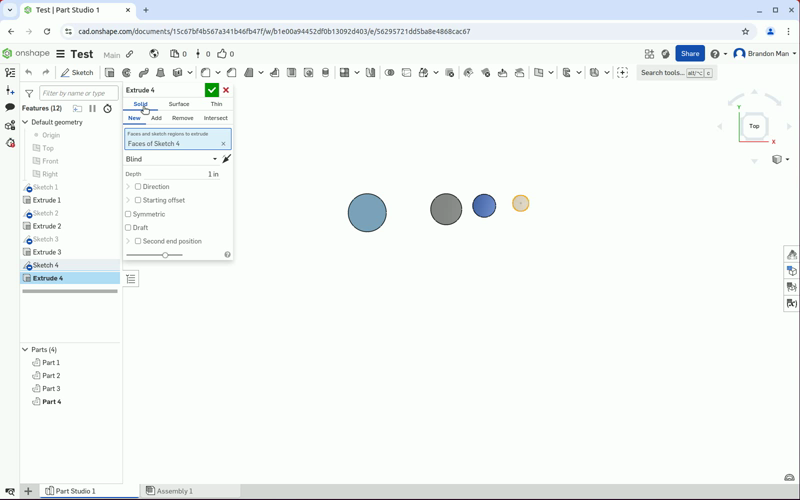
click(143, 106)
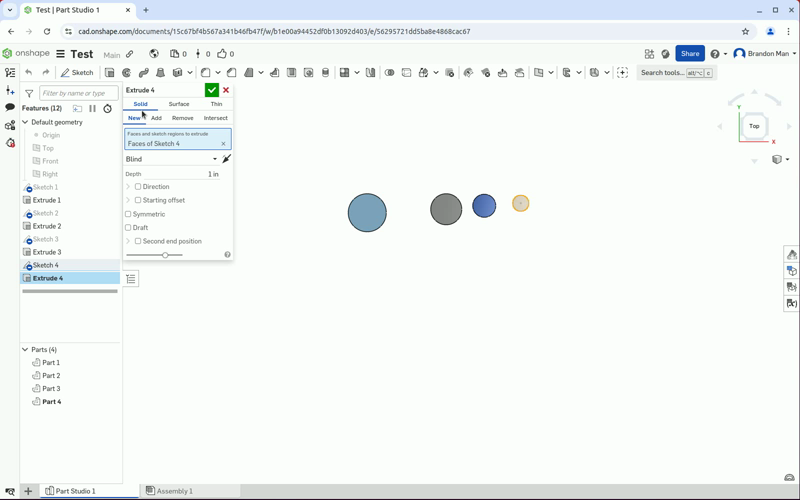
mouse_move(137, 120)
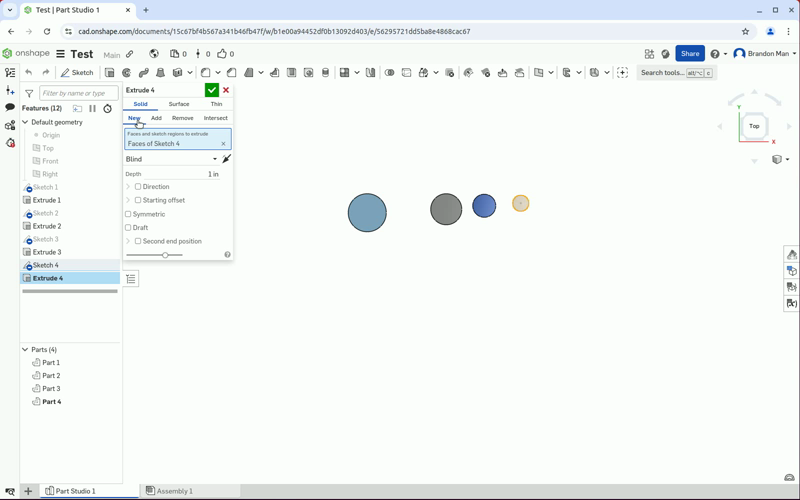
click(137, 120)
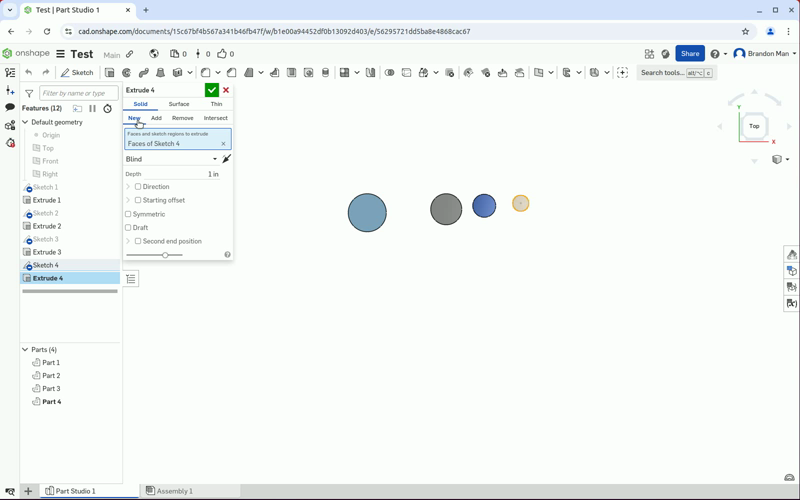
key(tab, 4)
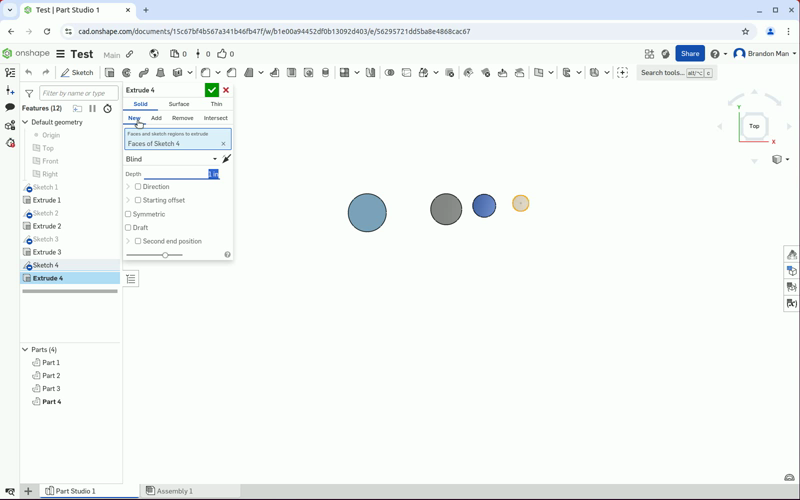
text(1.926)
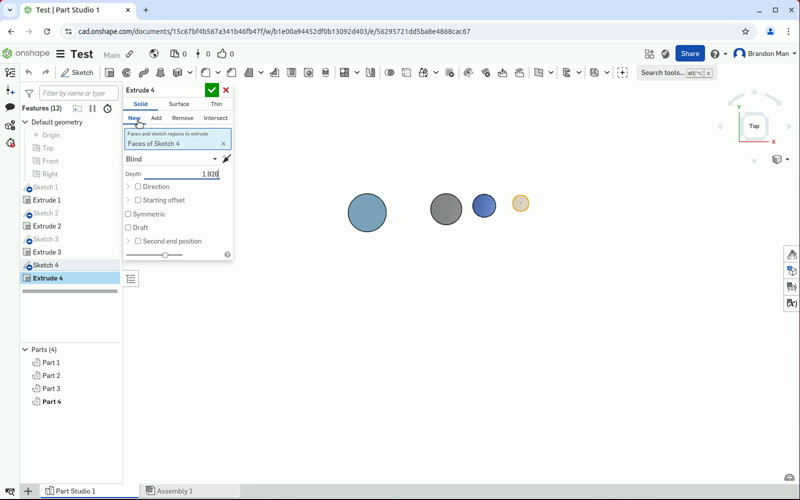
key(enter)
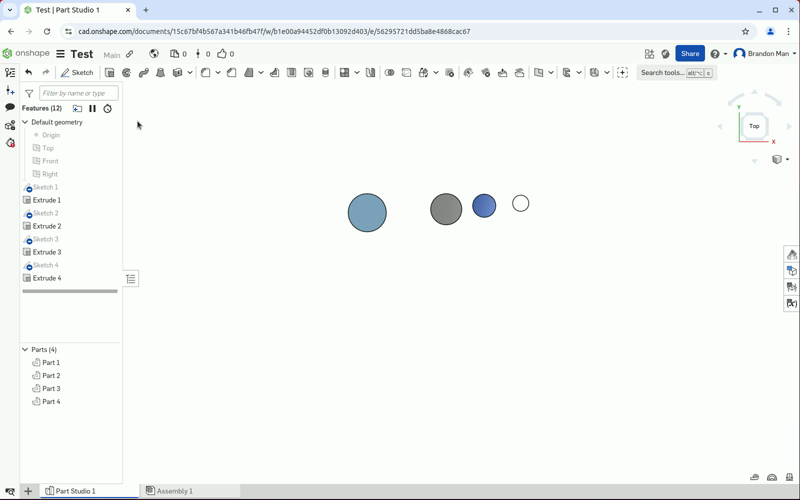
key(shift+h)
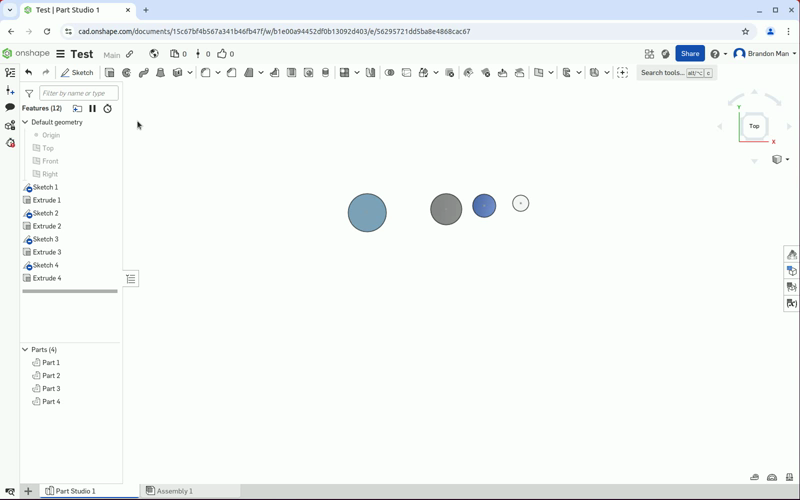
key(shift+h)
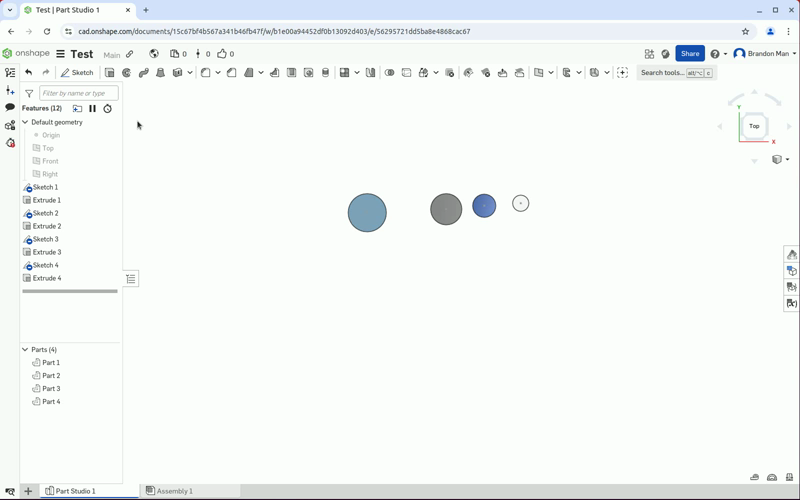
key(shift+7)
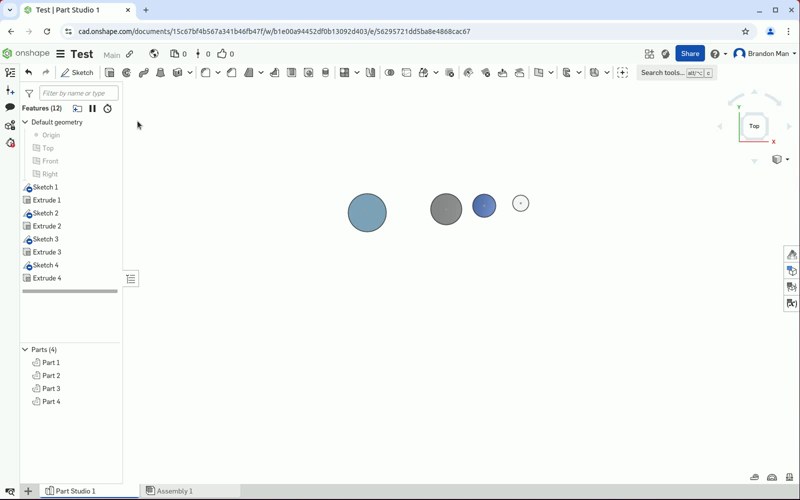
key(up, 3)
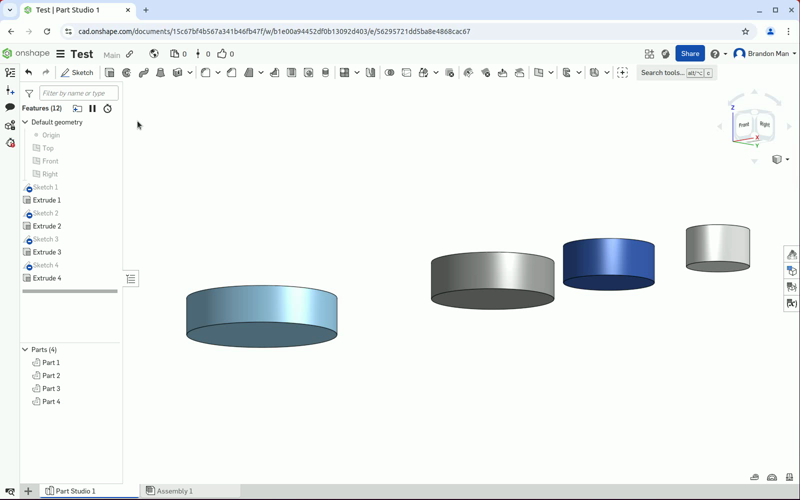
key(left, 3)
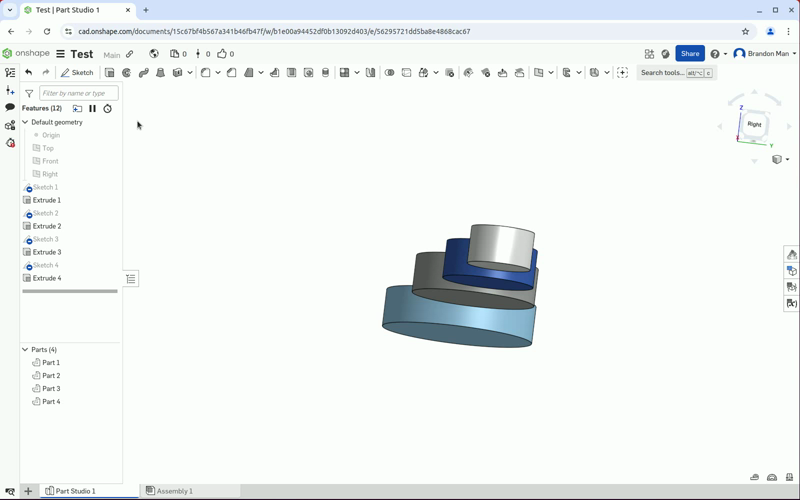
key(right, 3)
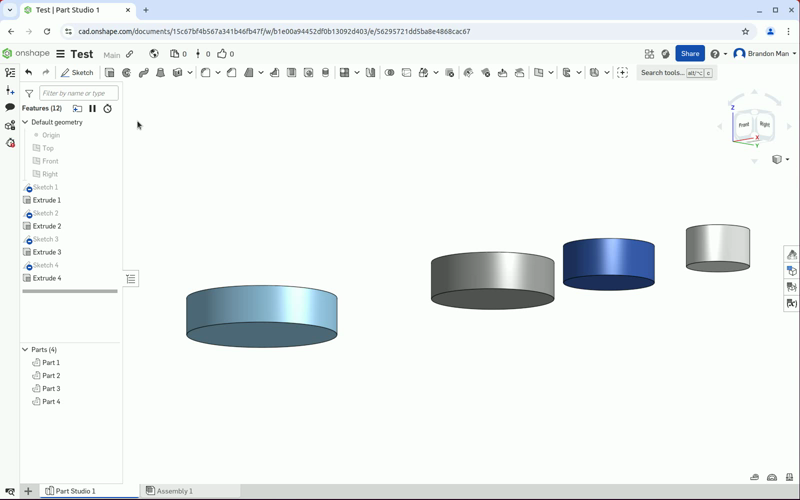
key(down, 3)
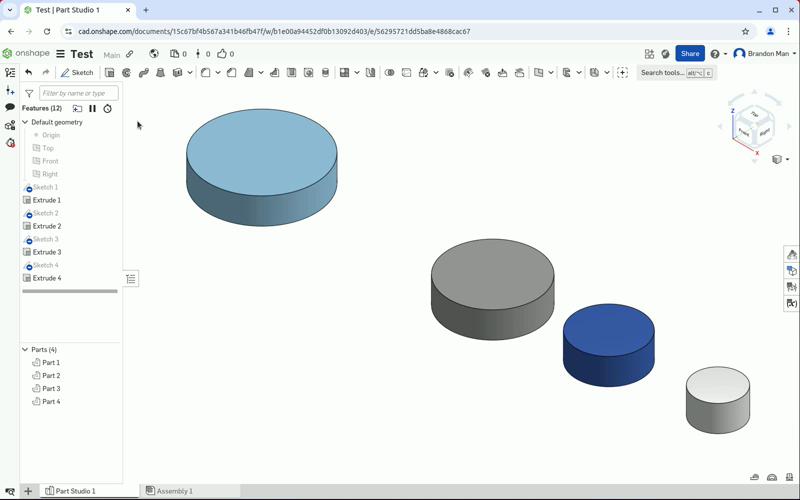
mouse_move(73, 189)
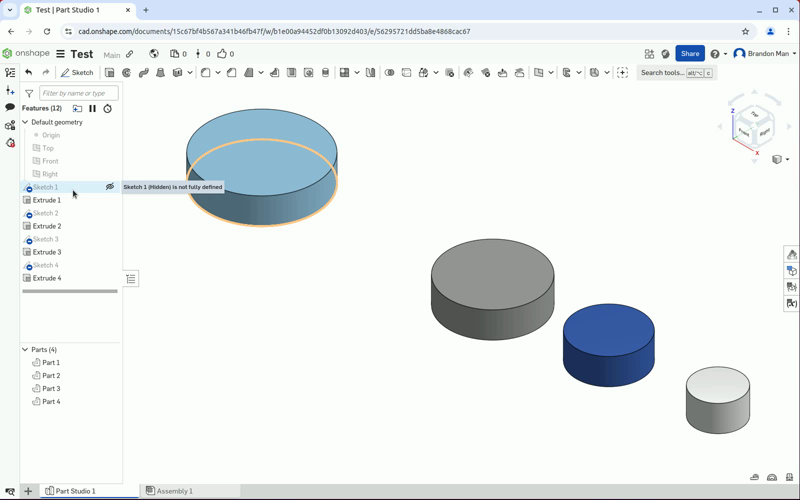
click(73, 189)